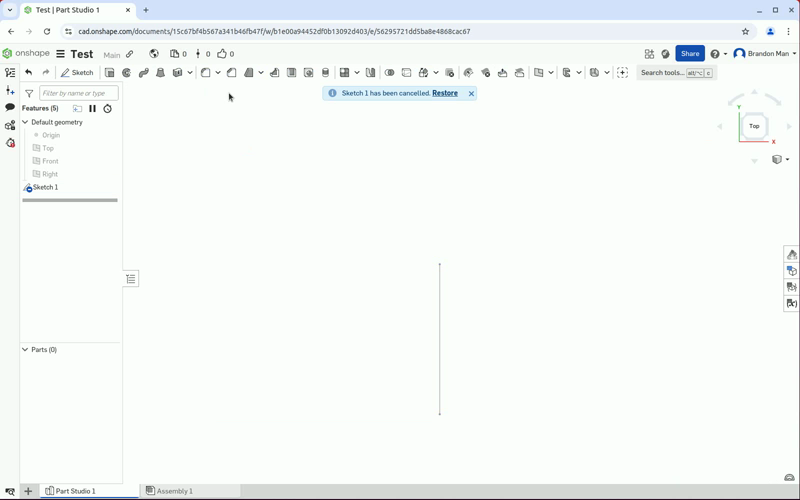
key(shift+h)
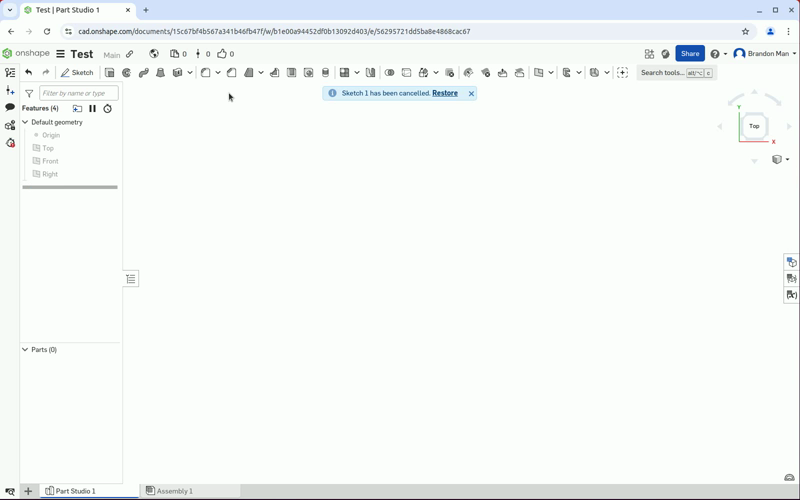
mouse_move(73, 352)
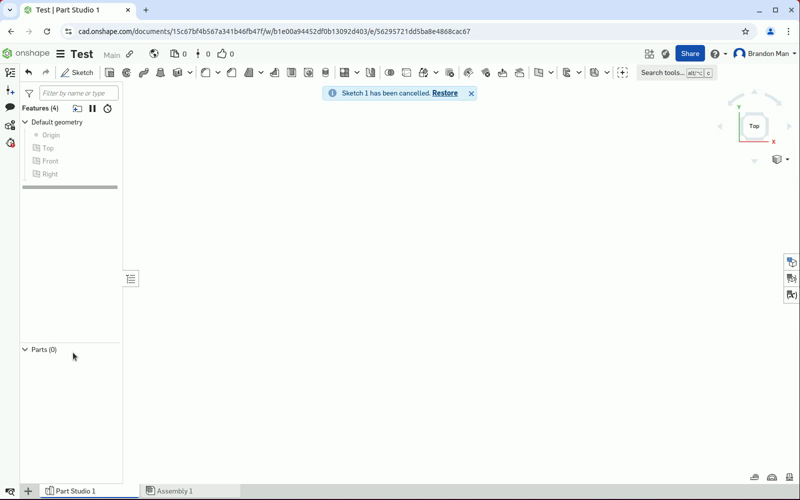
key(y)
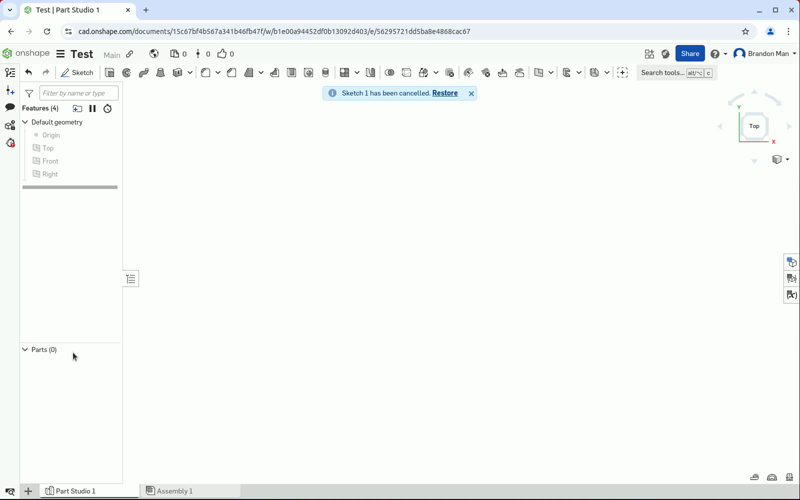
key(shift+p)
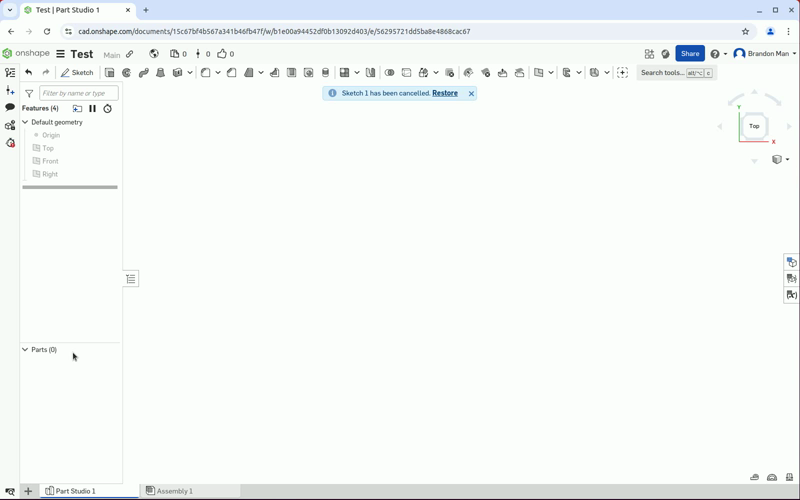
key(space)
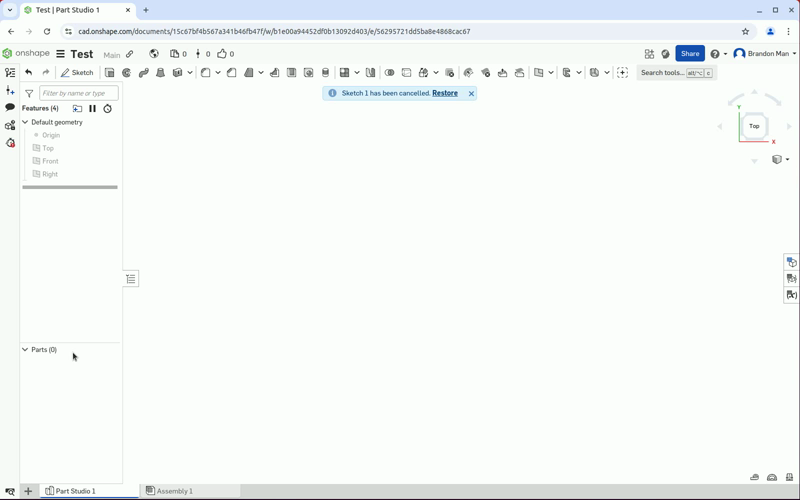
key_down(shift)
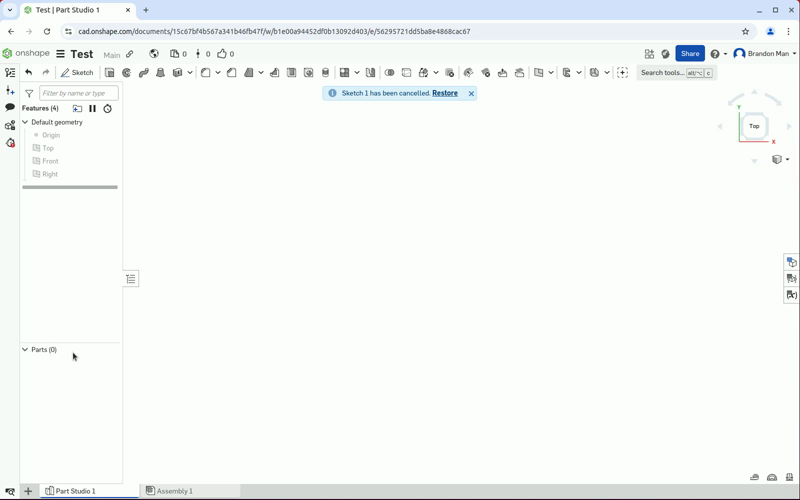
key(up)
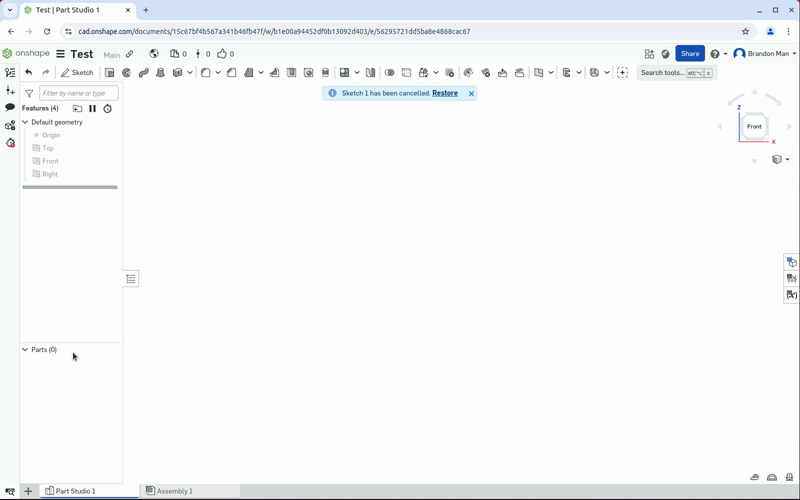
key_up(shift)
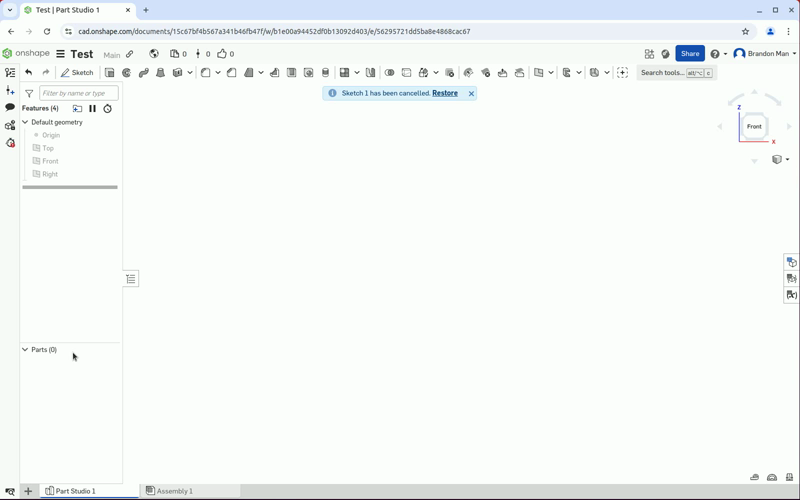
mouse_move(73, 352)
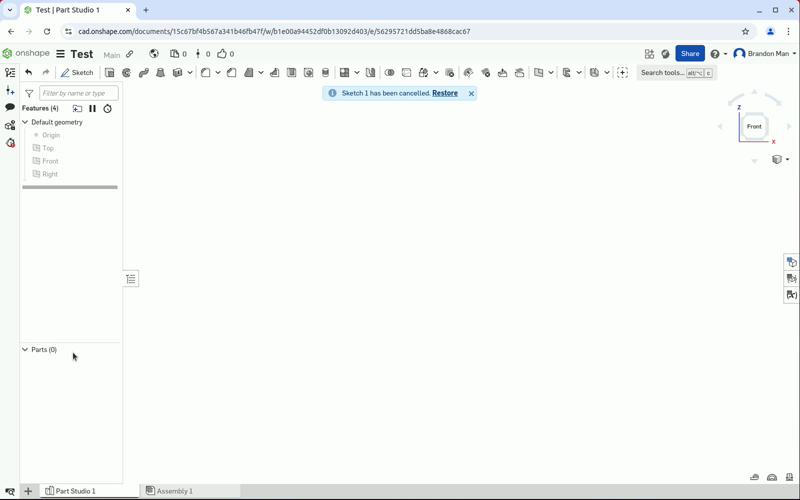
key(shift+y)
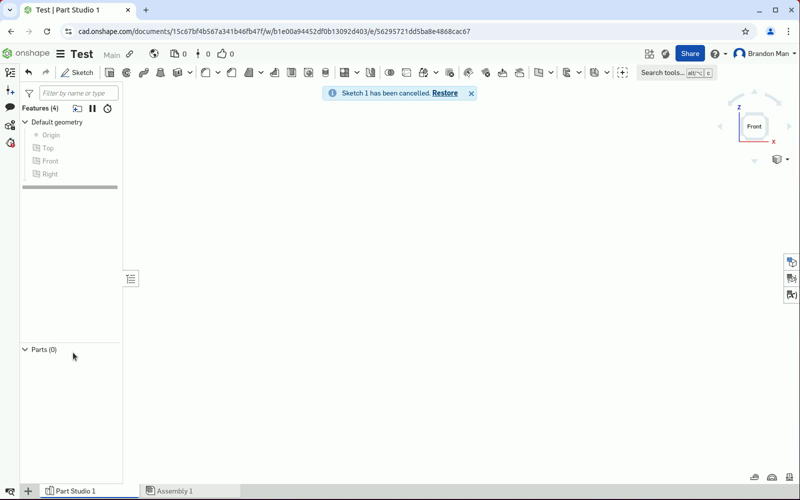
key(shift+s)
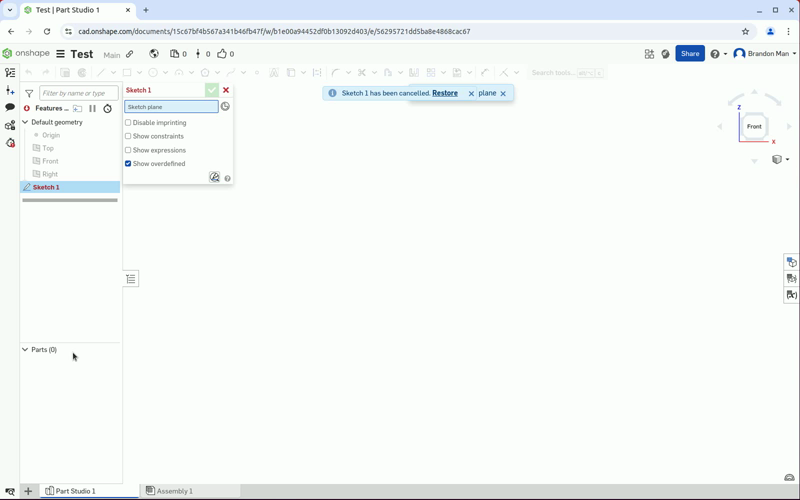
mouse_move(73, 163)
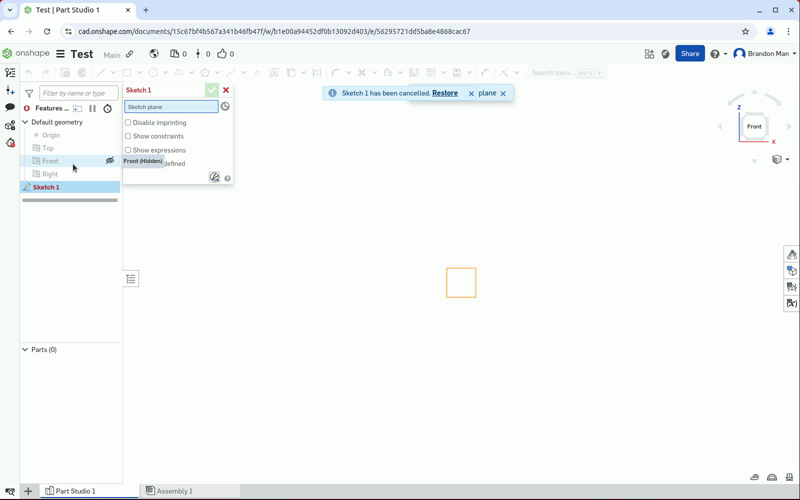
click(73, 163)
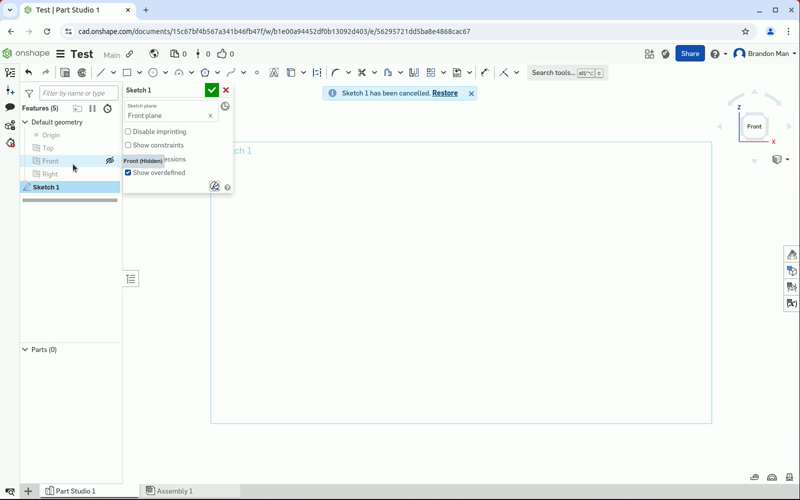
mouse_move(73, 352)
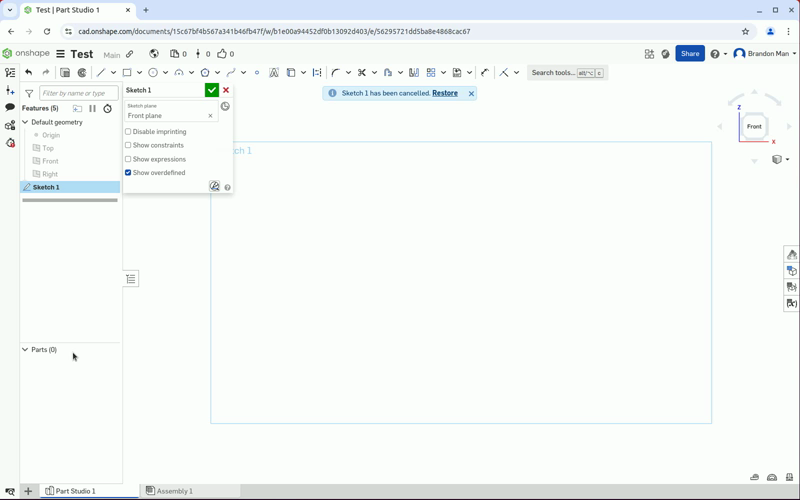
key(y)
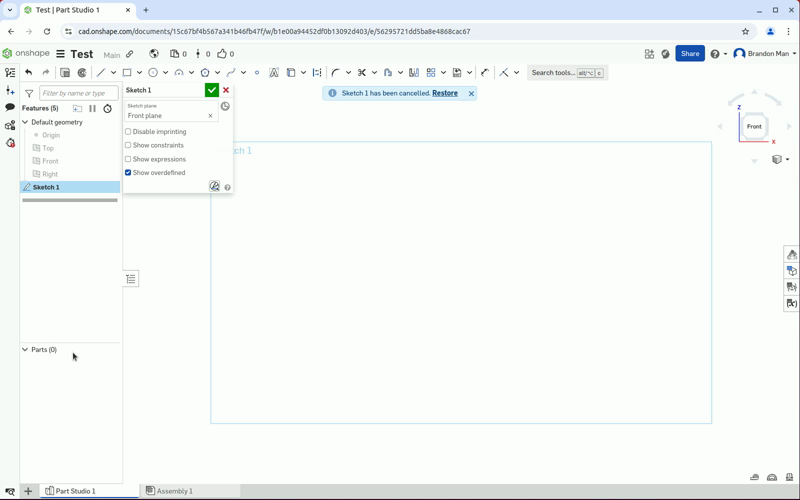
key(c)
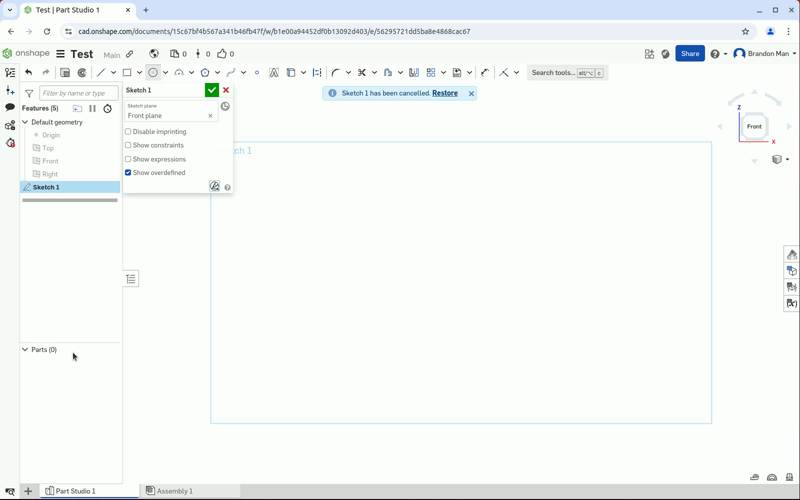
key_down(shift)
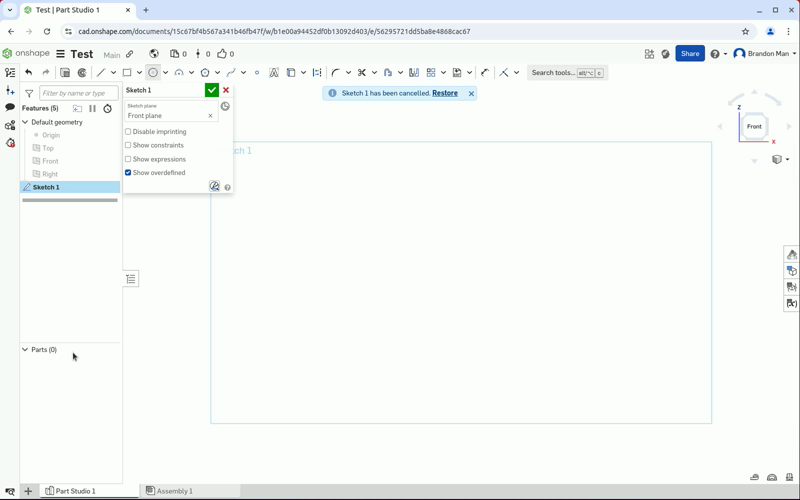
mouse_move(461, 282)
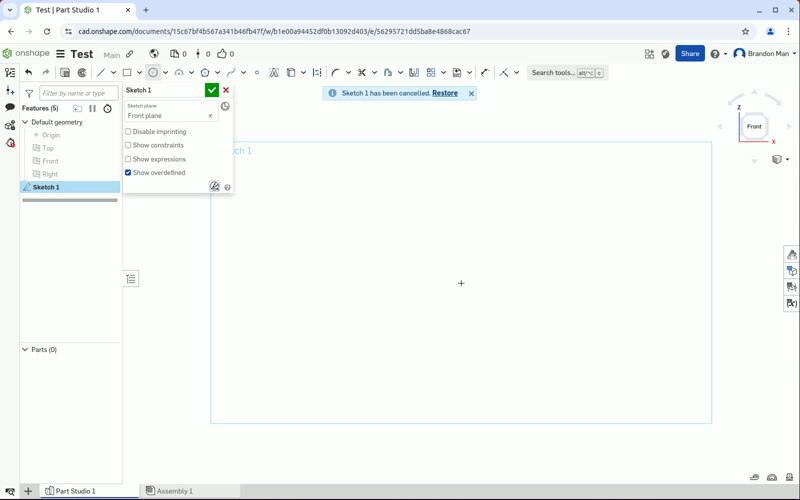
click(461, 282)
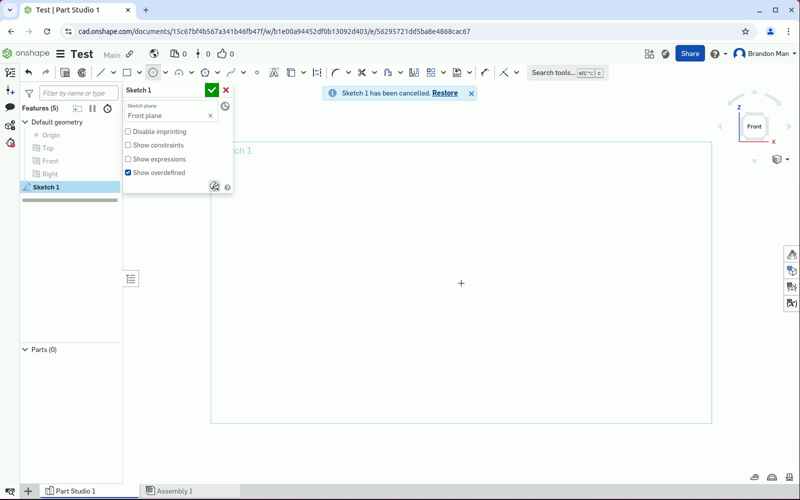
key_up(shift)
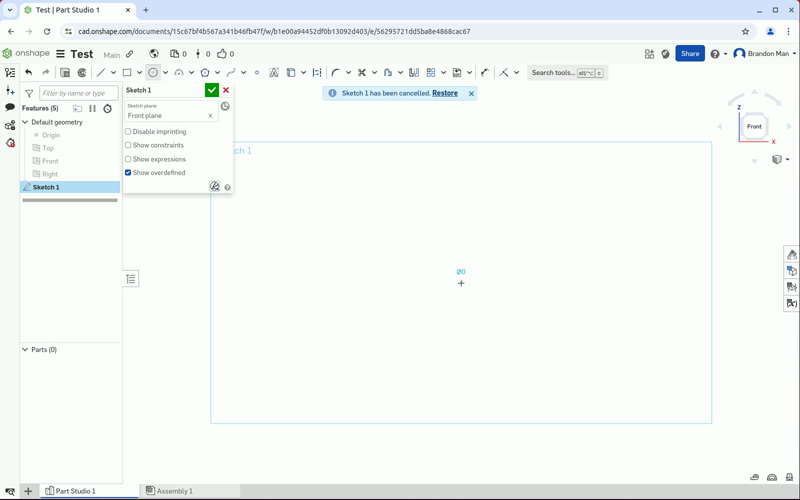
mouse_move(574, 282)
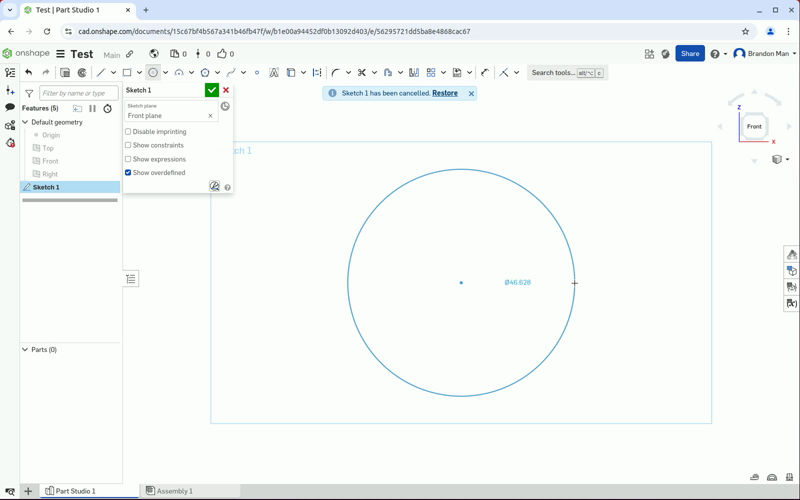
click(574, 282)
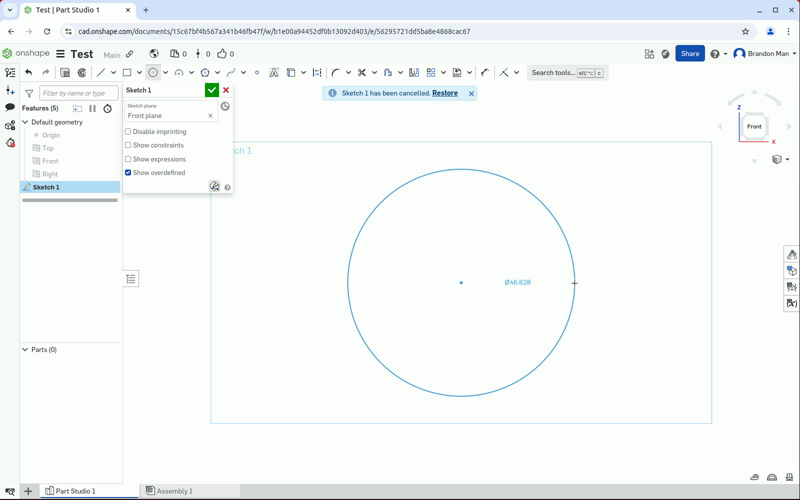
key(esc)
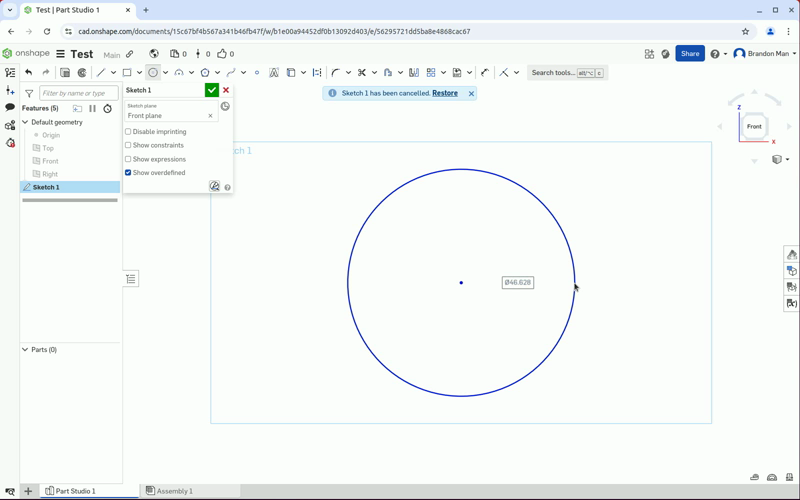
key(c)
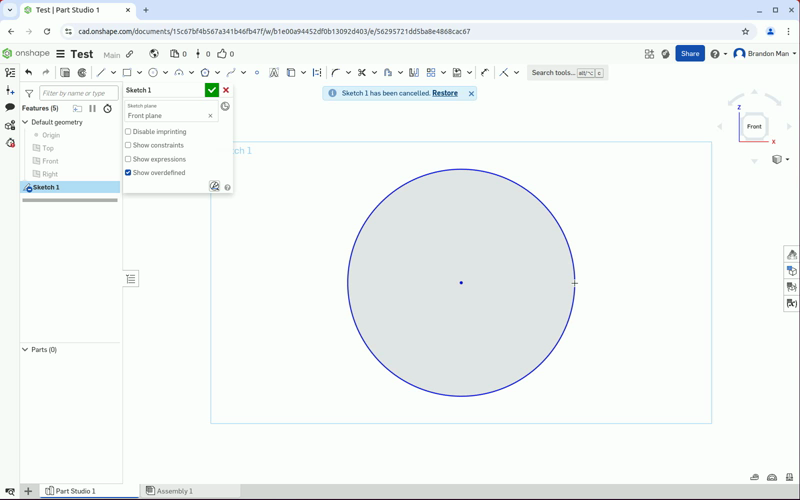
key_down(shift)
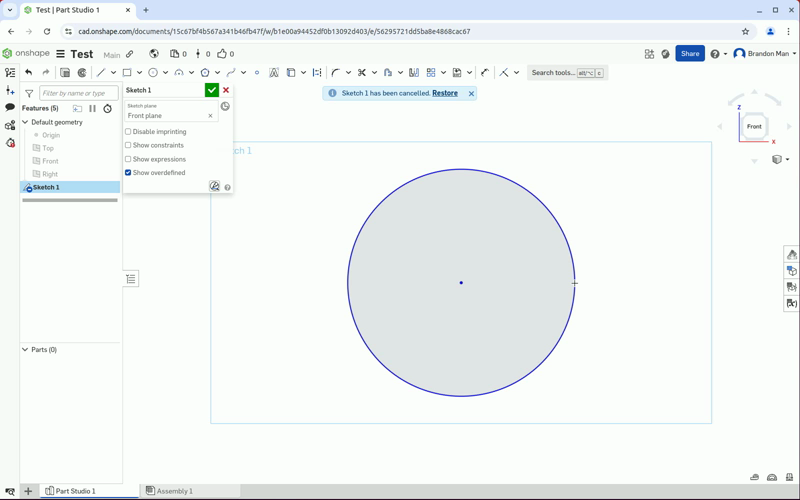
mouse_move(461, 282)
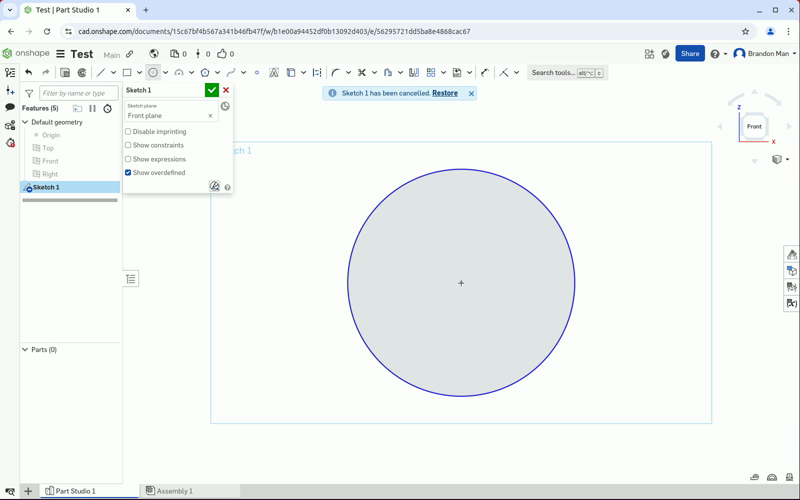
click(461, 282)
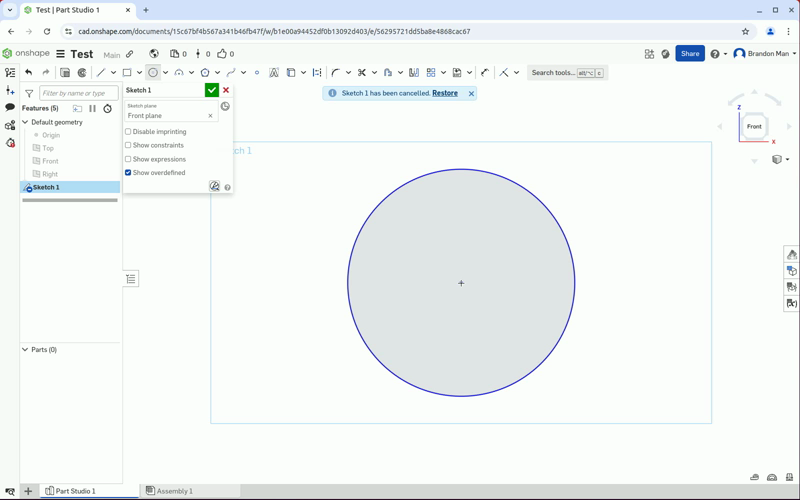
key_up(shift)
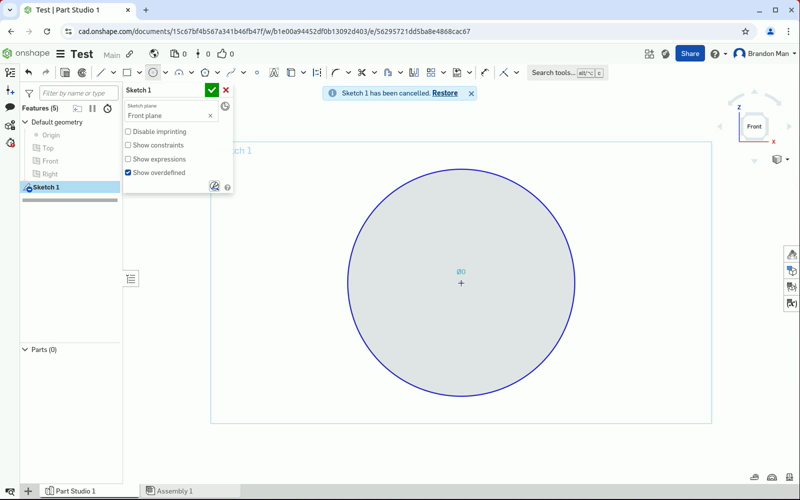
mouse_move(558, 282)
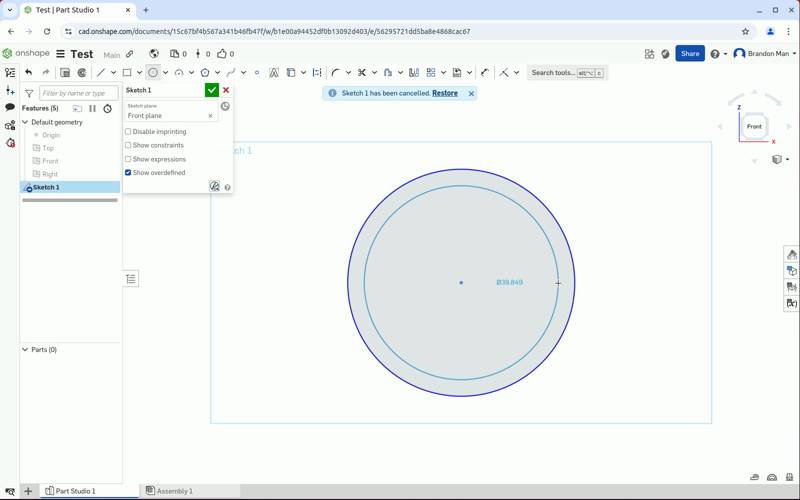
click(558, 282)
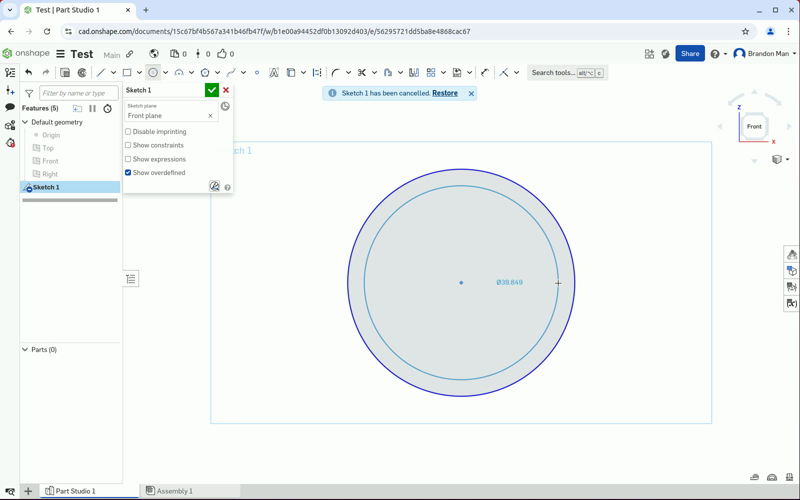
key(esc)
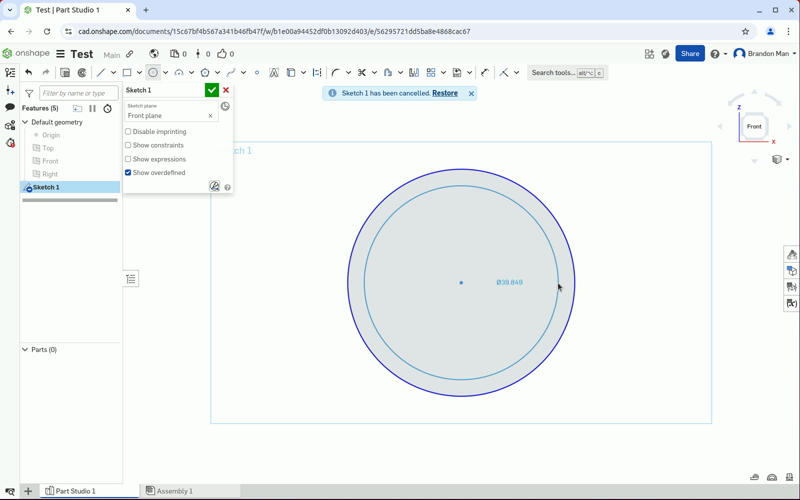
mouse_move(527, 200)
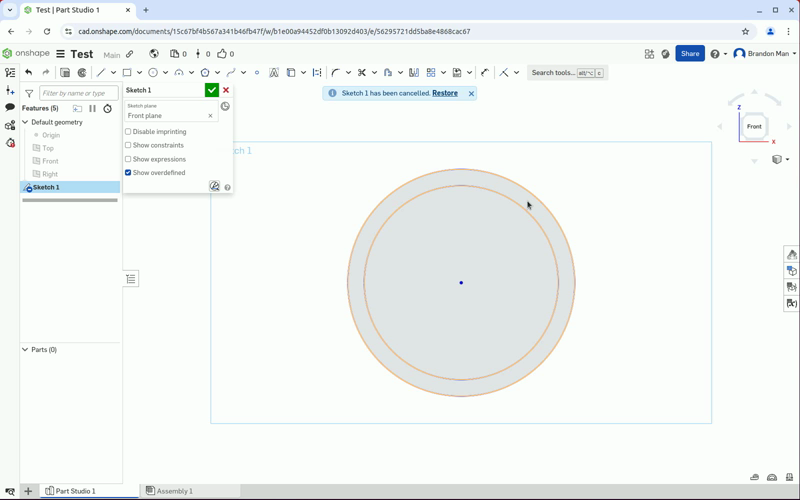
click(527, 200)
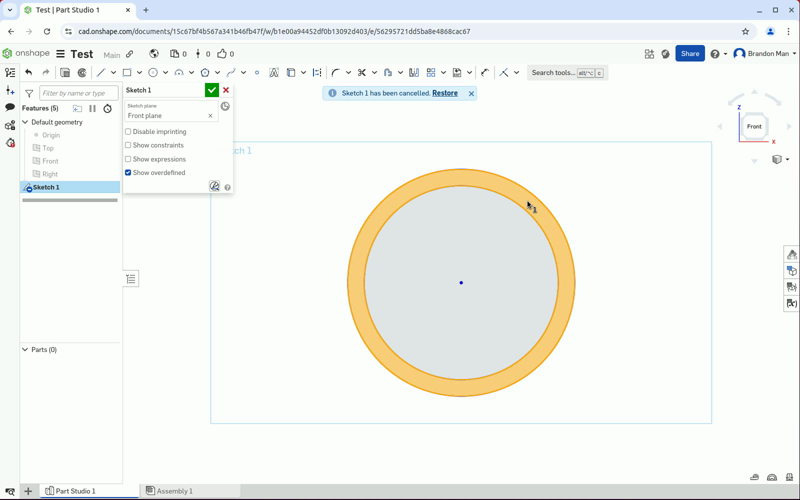
mouse_move(73, 352)
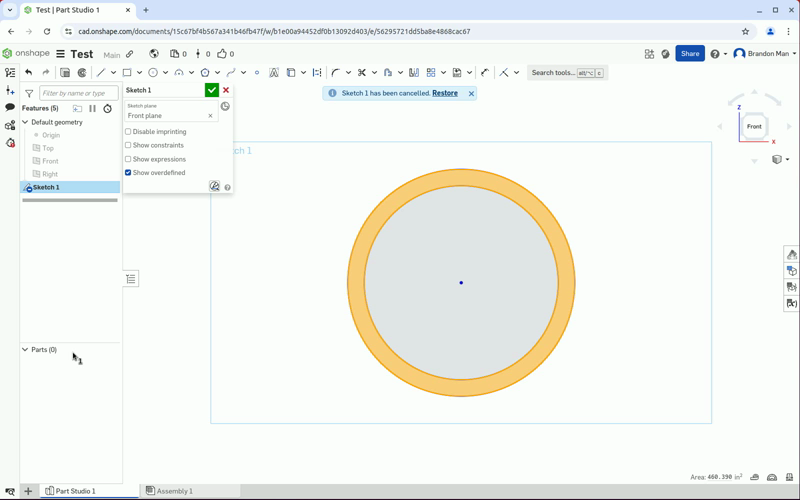
key(shift+y)
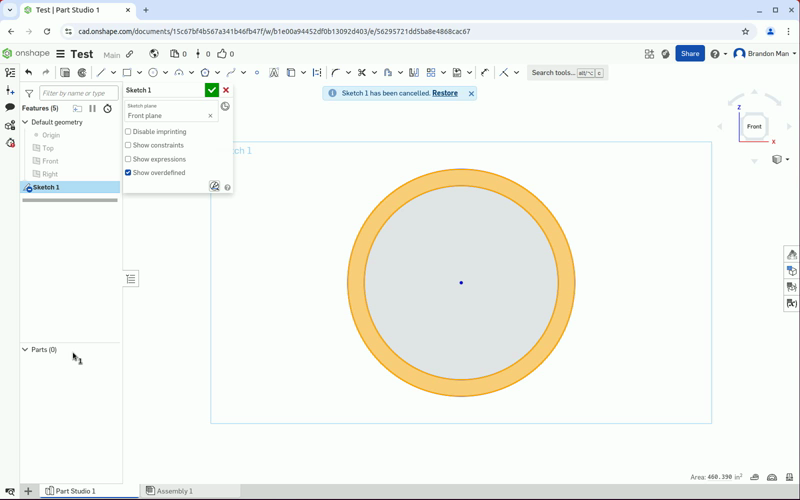
key(shift+e)
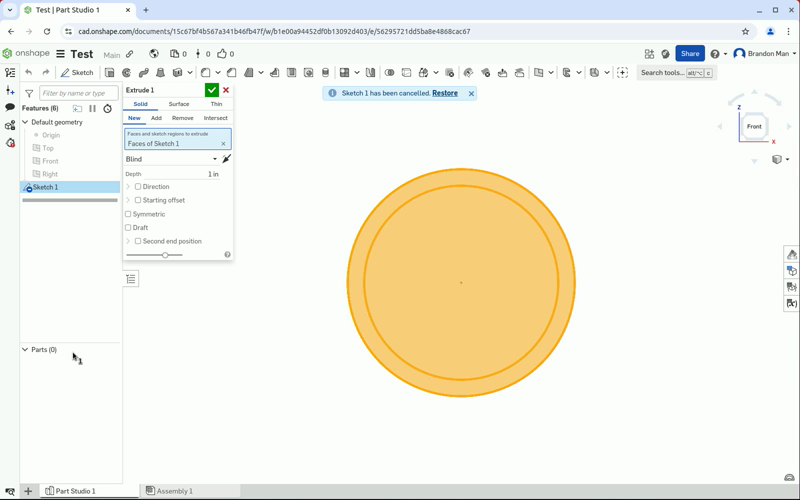
mouse_move(143, 106)
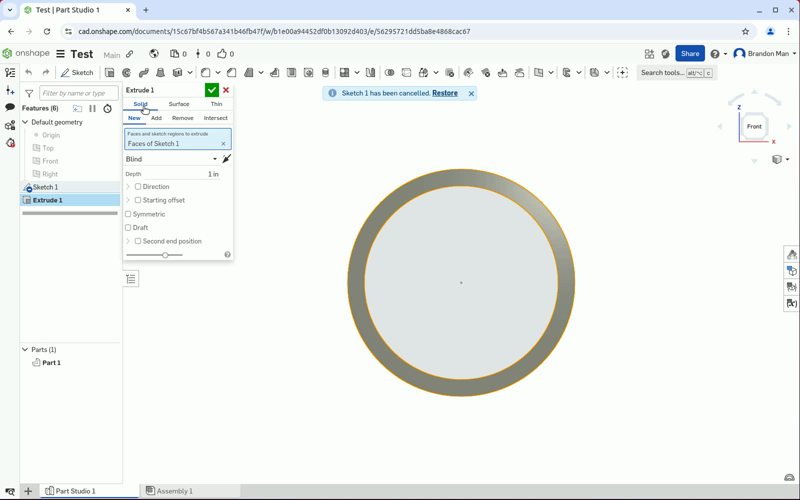
click(143, 106)
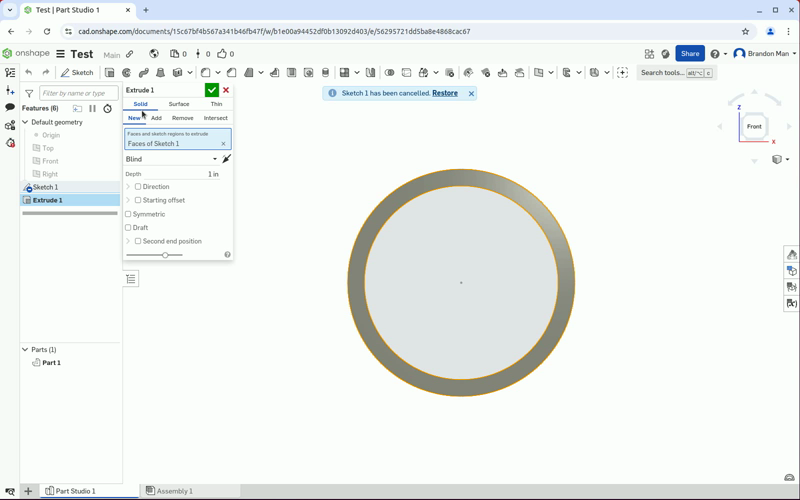
mouse_move(137, 120)
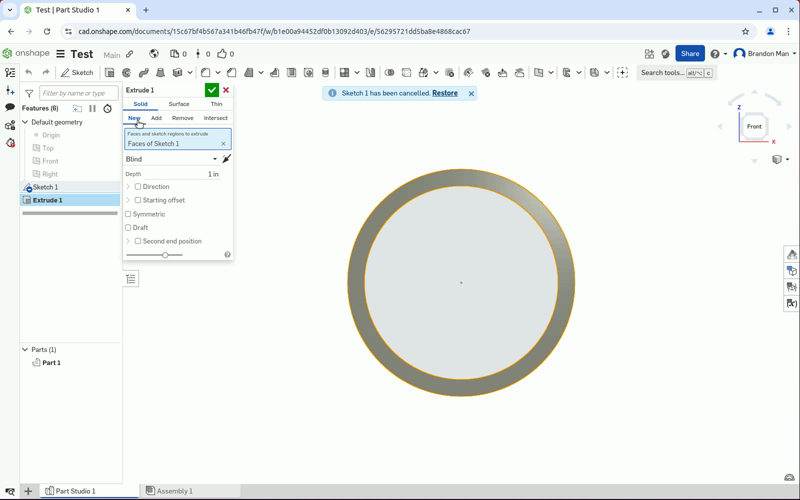
click(137, 120)
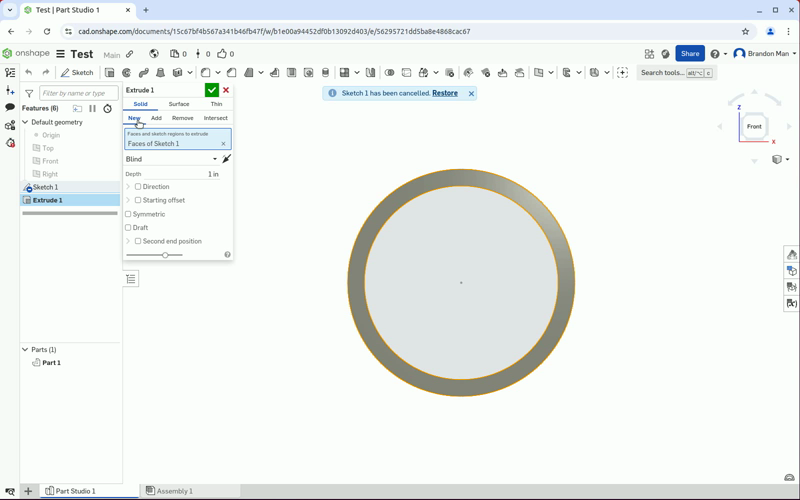
key(tab, 4)
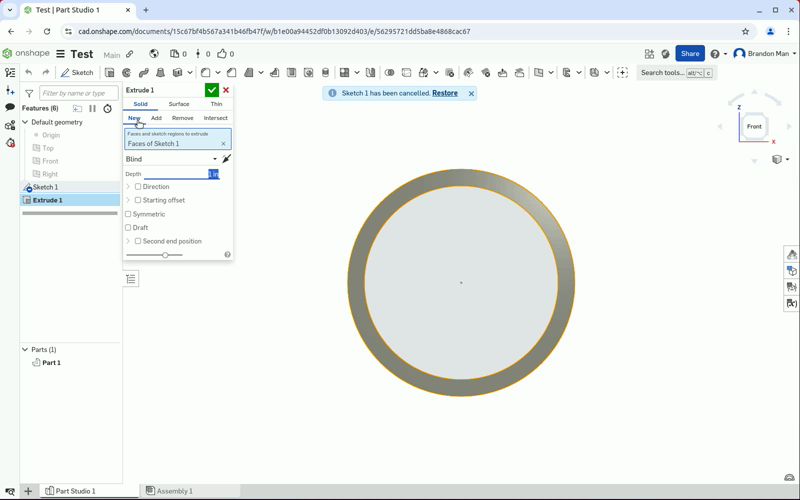
text(10.11)
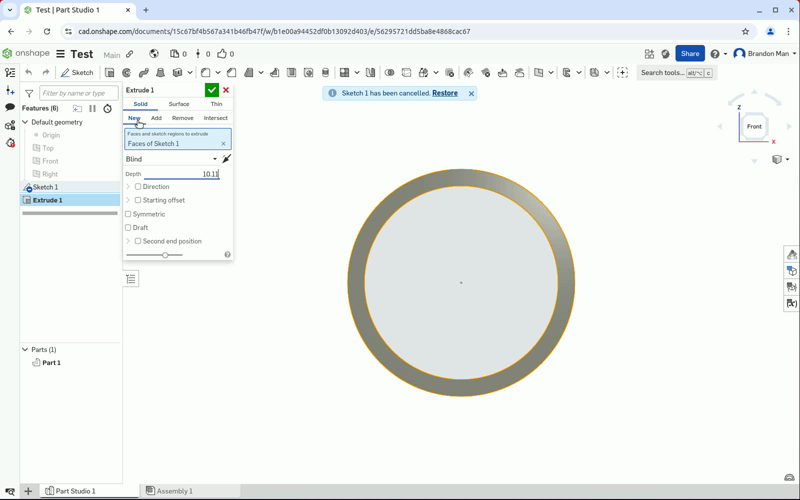
key(enter)
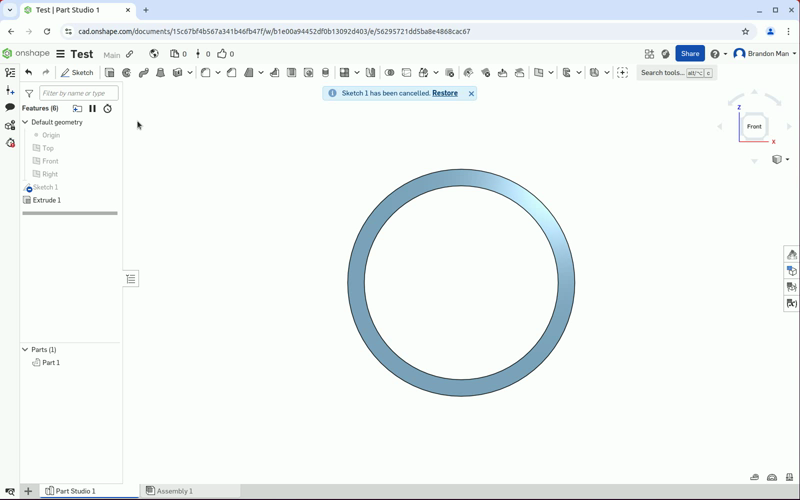
key(shift+h)
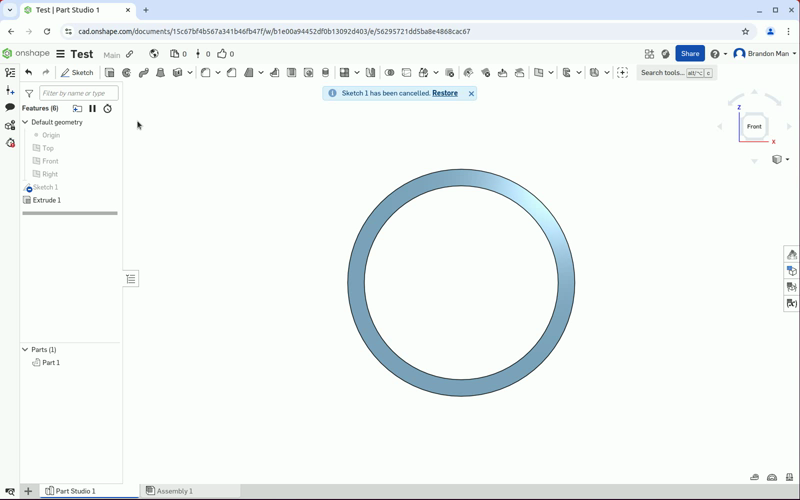
key(shift+h)
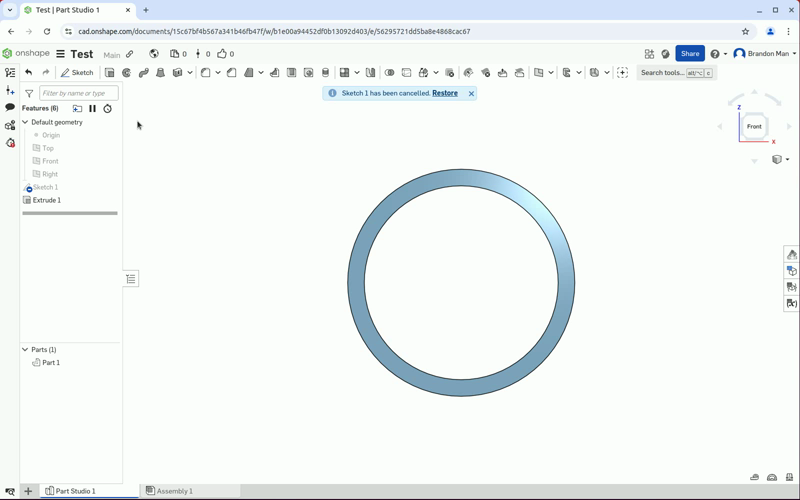
mouse_move(73, 189)
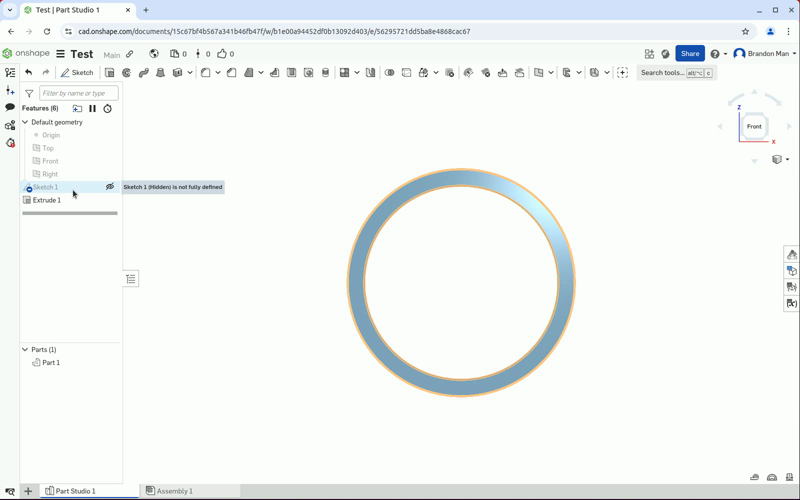
click(73, 189)
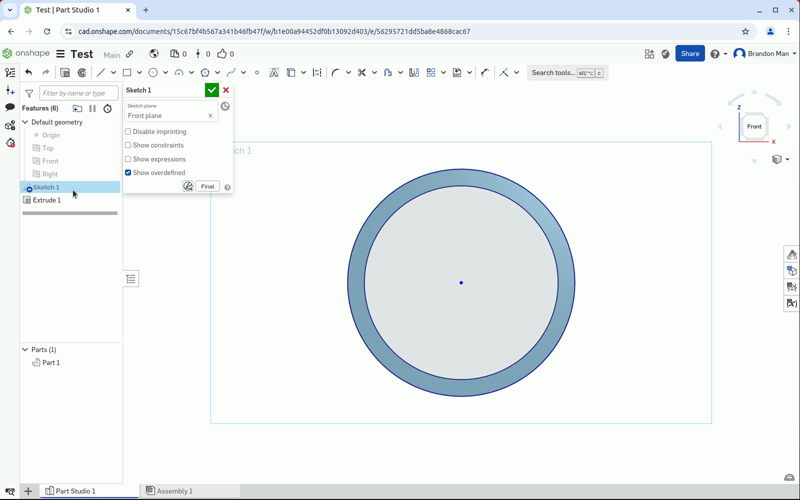
mouse_move(229, 92)
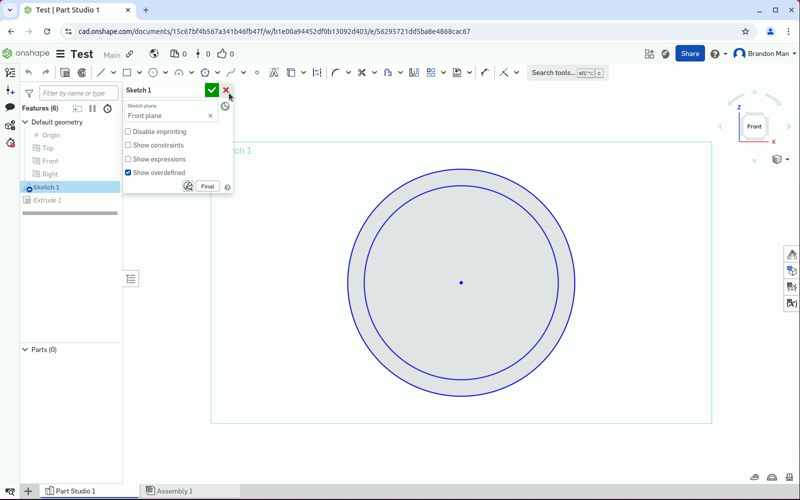
click(229, 92)
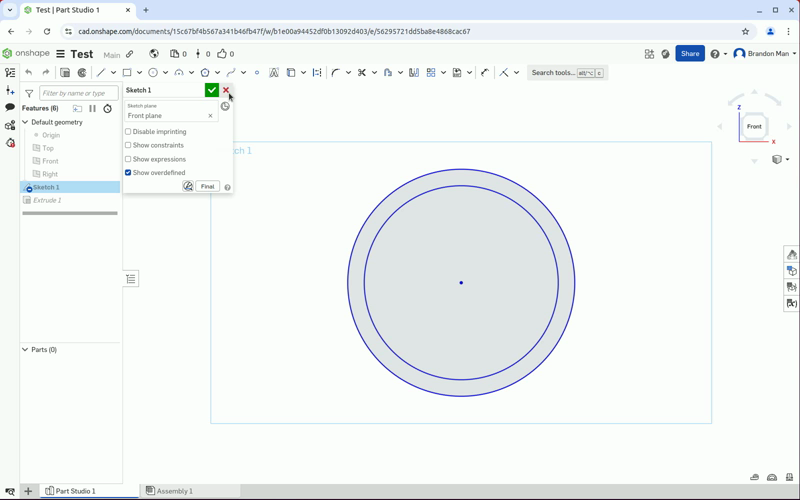
key(shift+s)
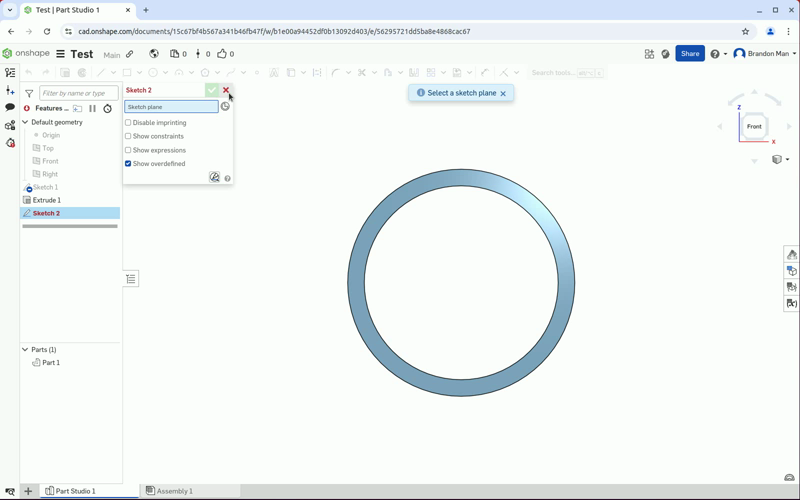
mouse_move(73, 163)
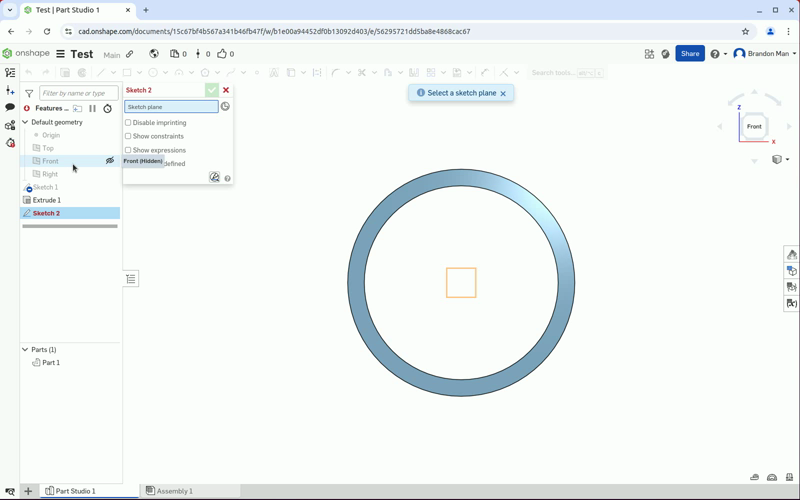
click(73, 163)
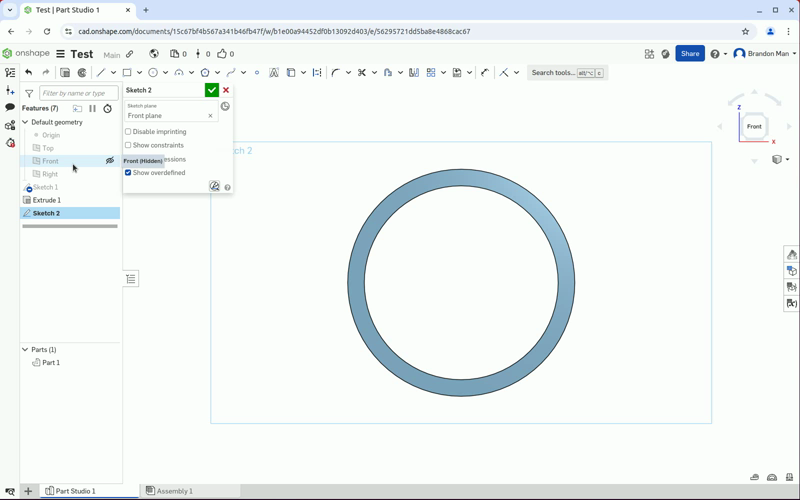
mouse_move(73, 352)
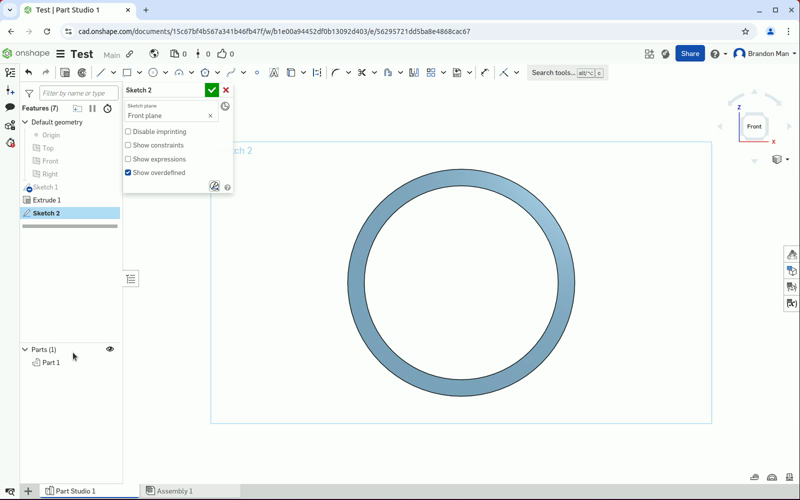
key(y)
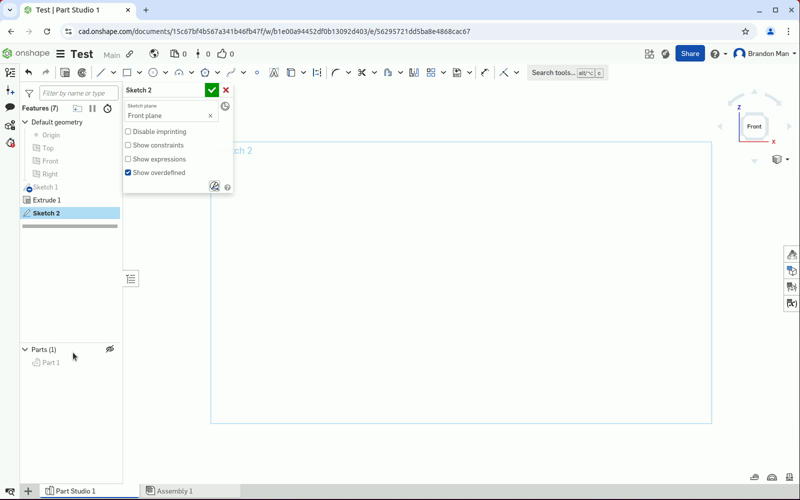
key(c)
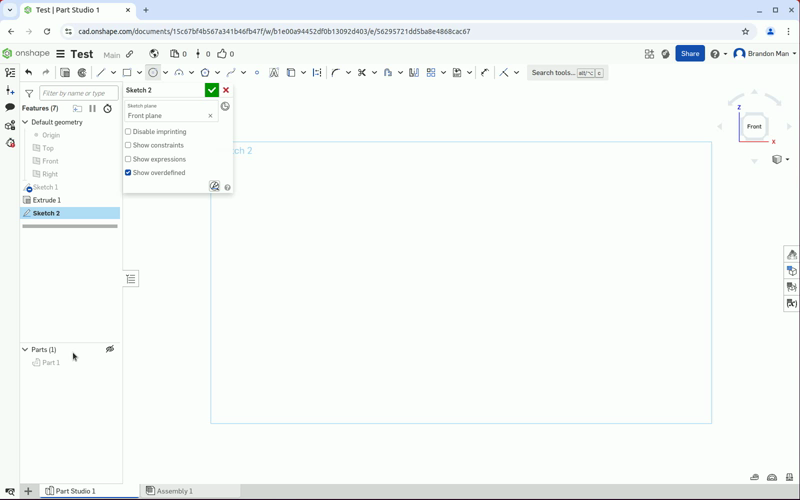
key_down(shift)
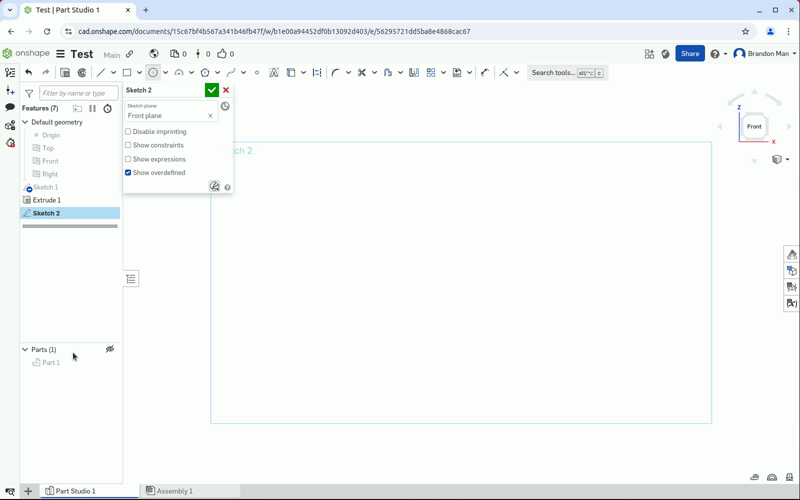
mouse_move(461, 282)
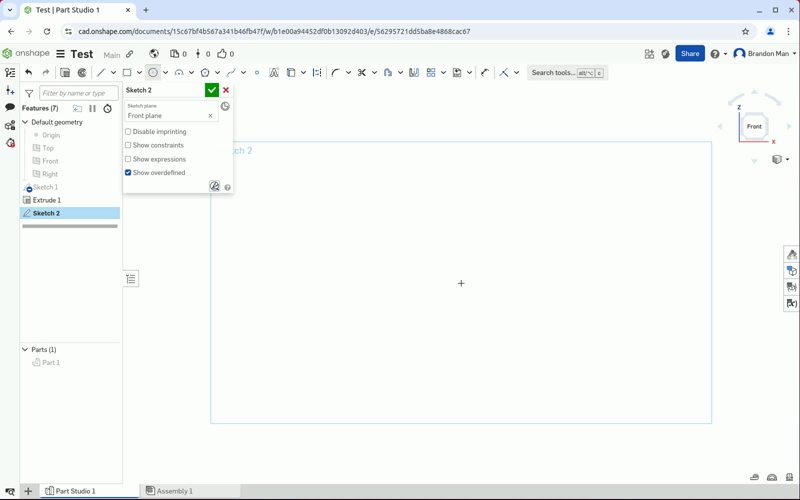
click(461, 282)
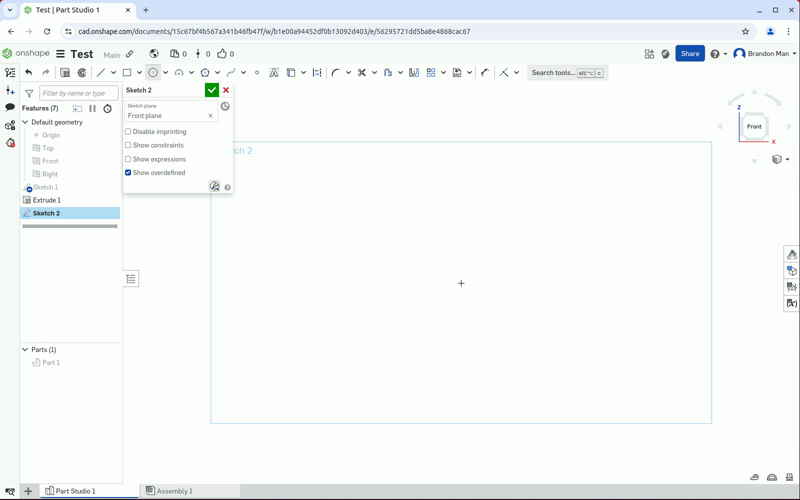
key_up(shift)
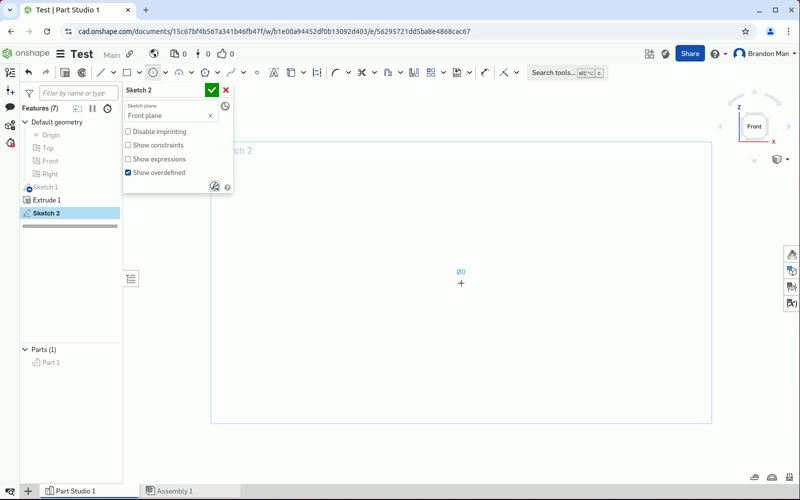
mouse_move(574, 282)
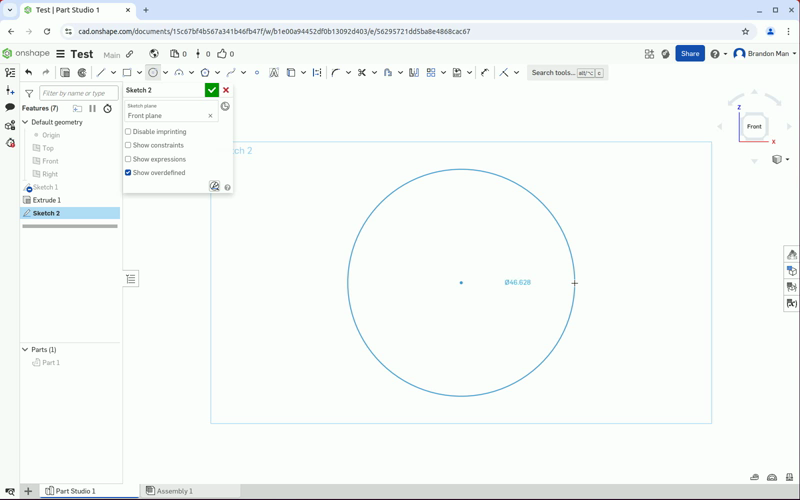
click(574, 282)
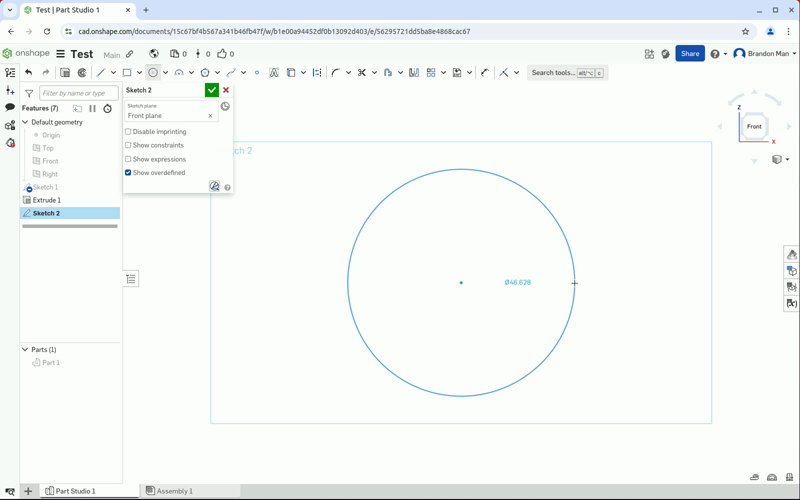
key(esc)
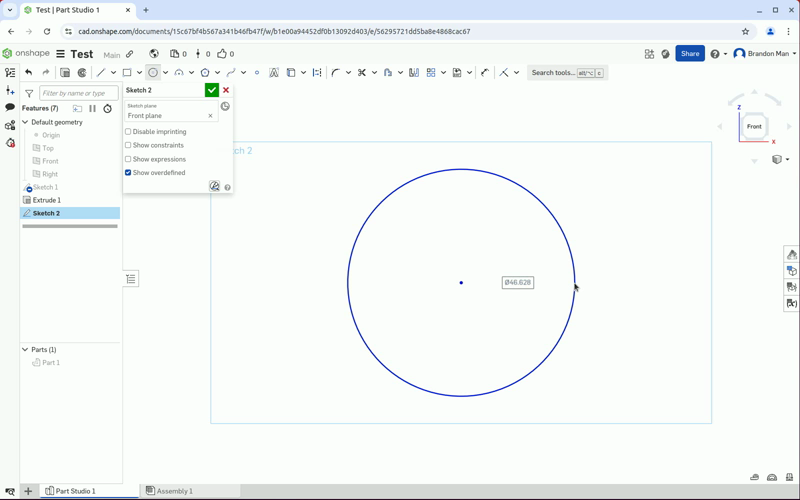
key(c)
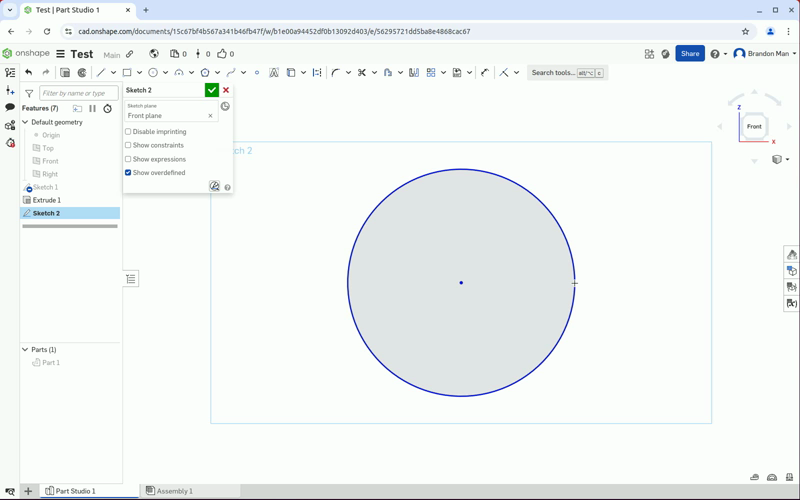
key_down(shift)
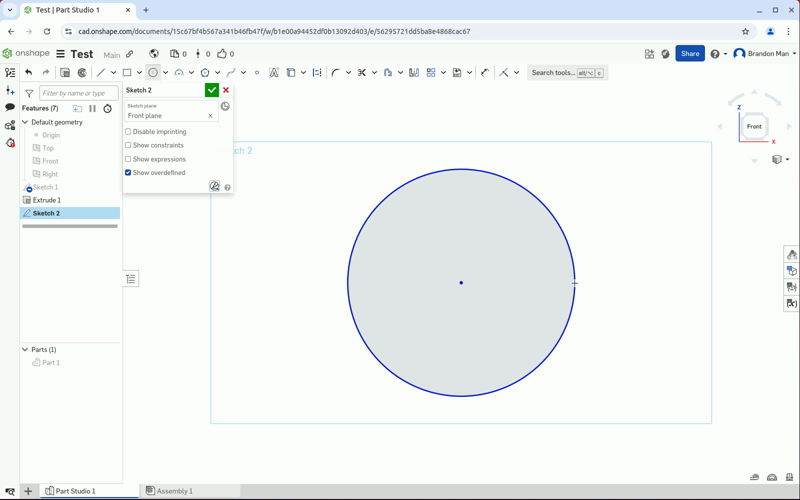
mouse_move(461, 282)
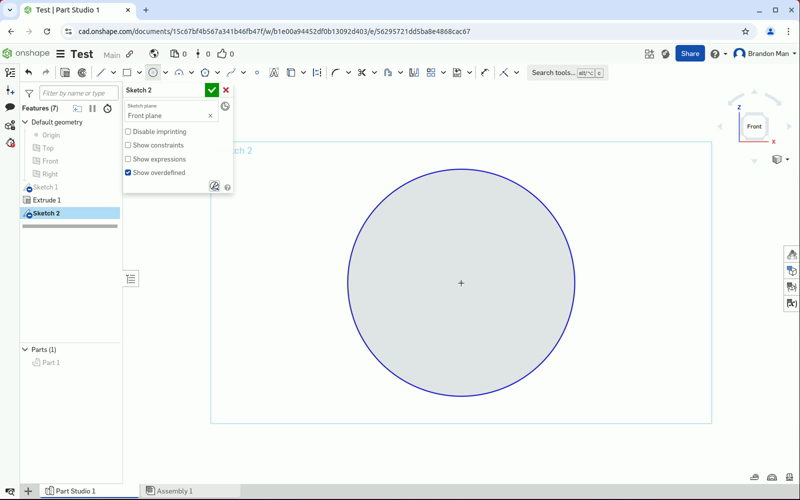
click(461, 282)
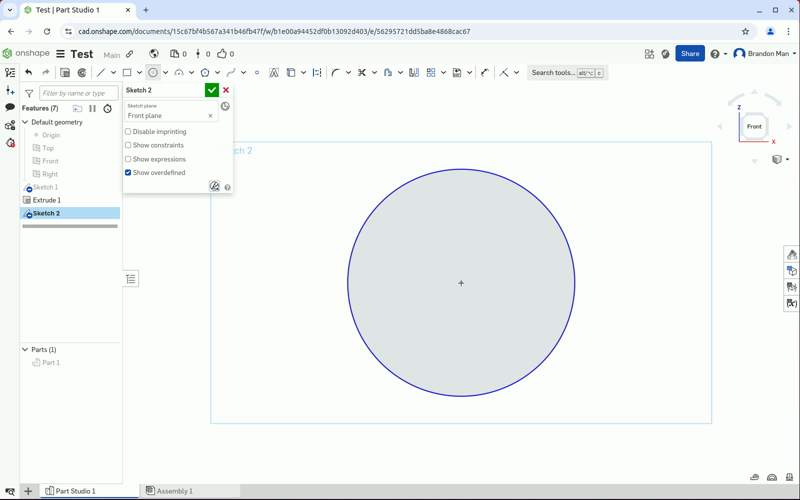
key_up(shift)
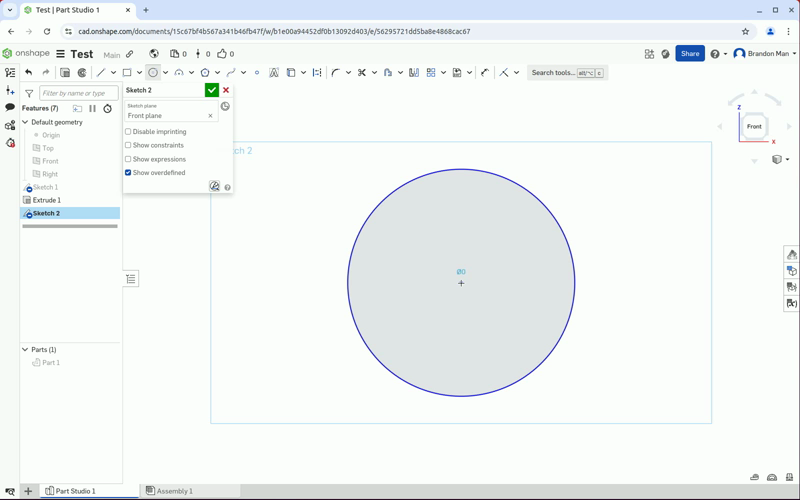
mouse_move(558, 282)
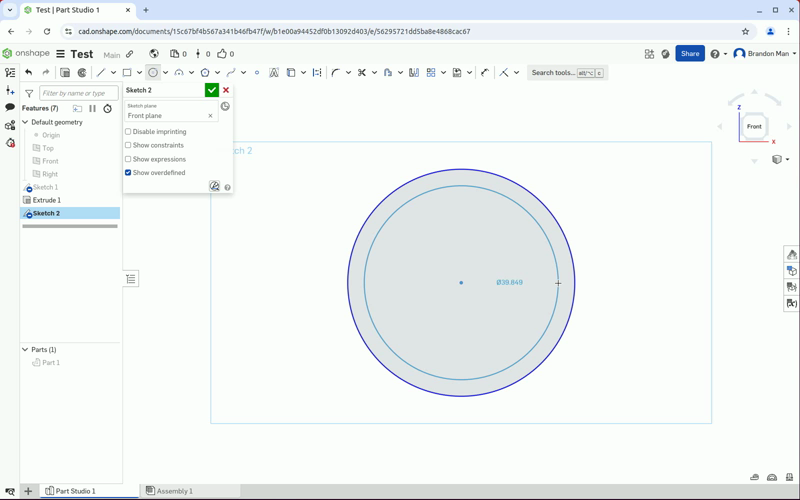
click(558, 282)
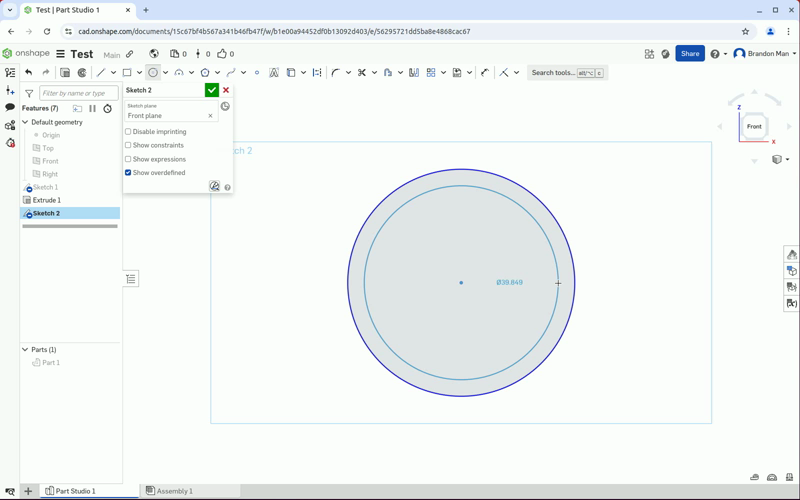
key(esc)
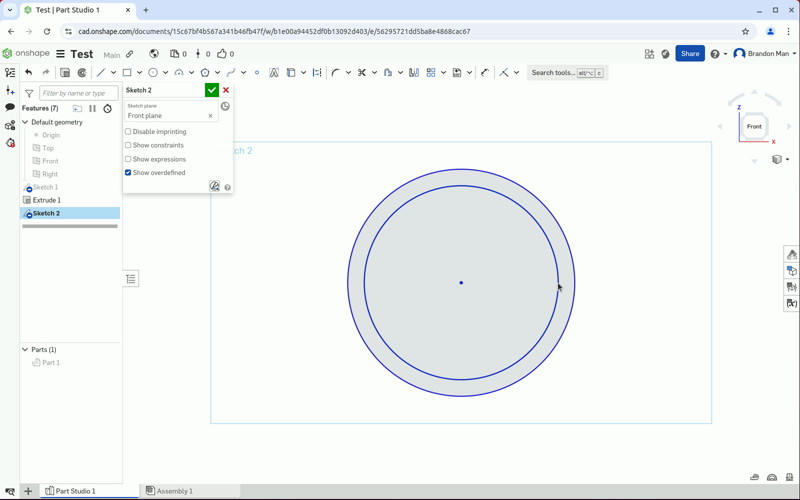
mouse_move(545, 345)
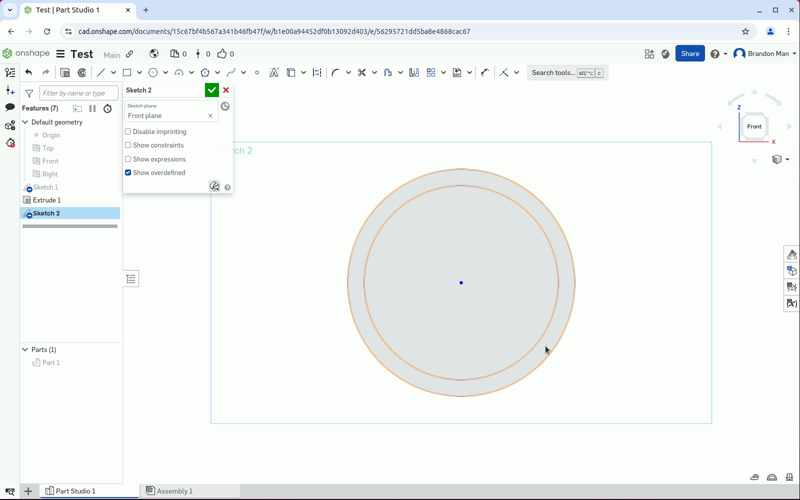
click(545, 345)
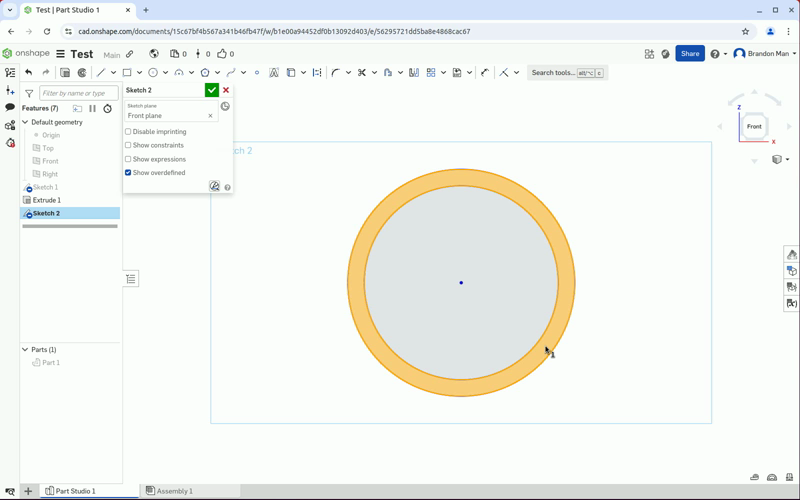
mouse_move(73, 352)
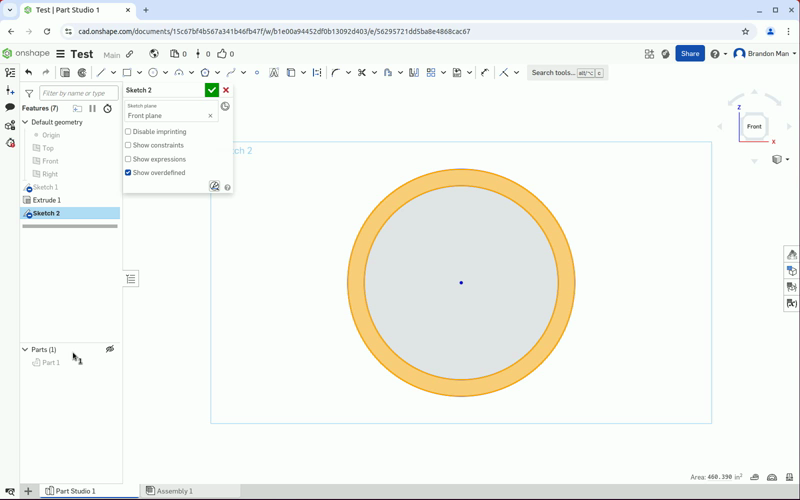
key(shift+y)
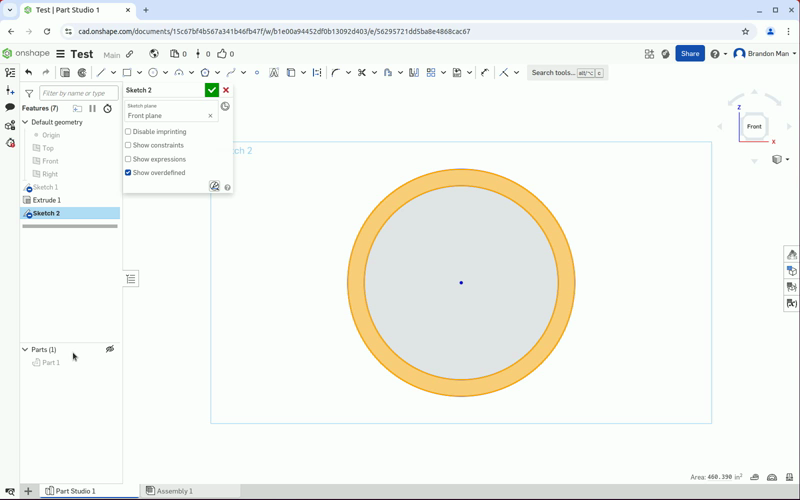
key(shift+e)
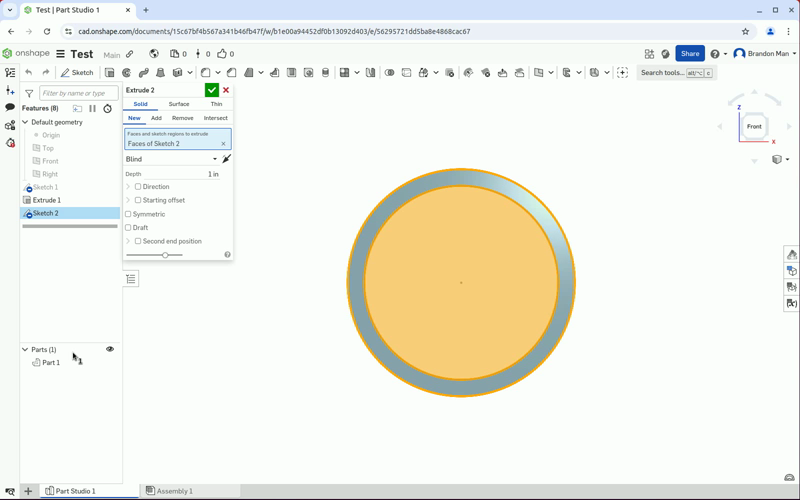
mouse_move(143, 106)
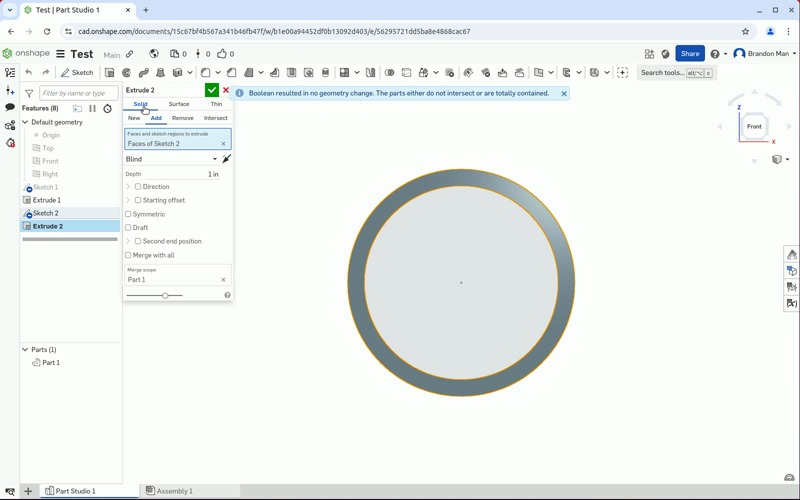
click(143, 106)
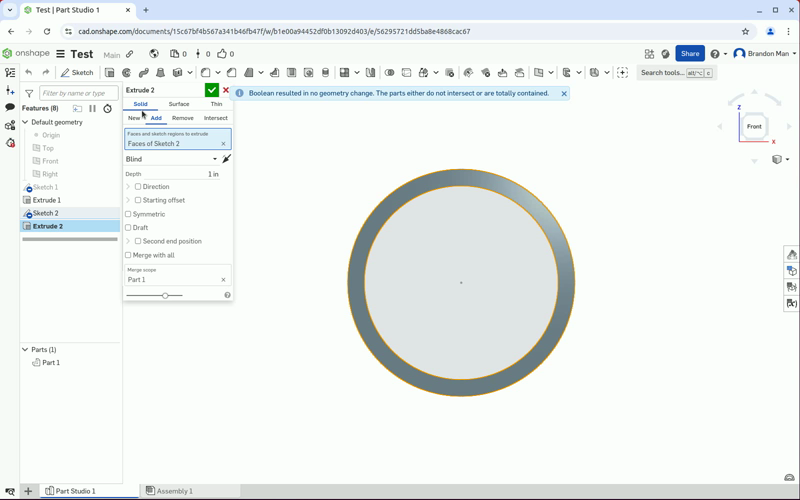
mouse_move(137, 120)
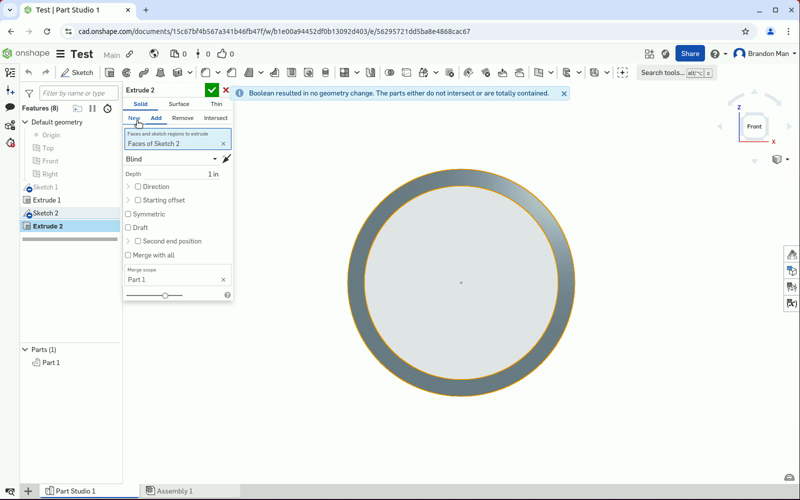
click(137, 120)
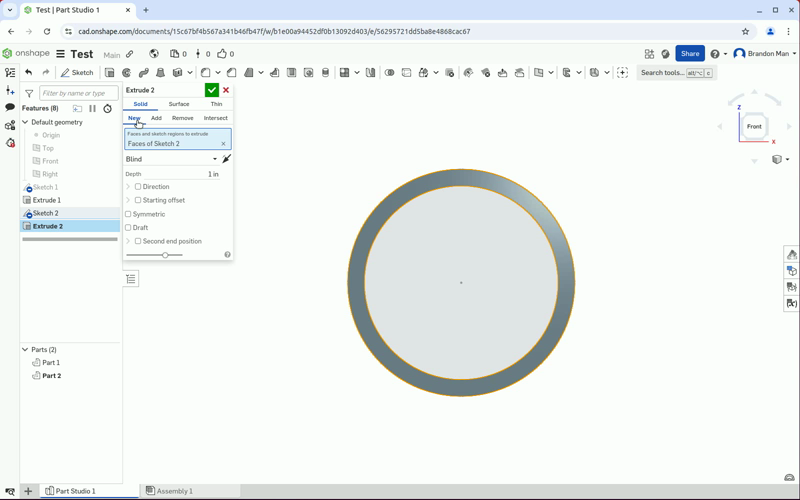
key(tab, 4)
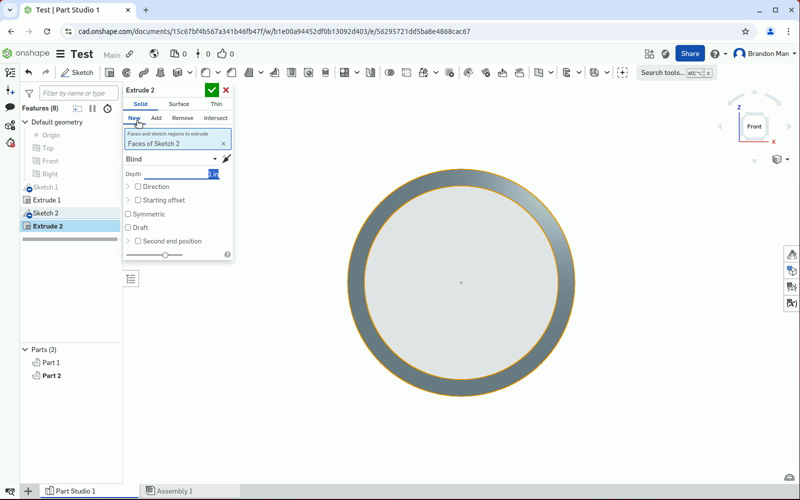
text(11.795)
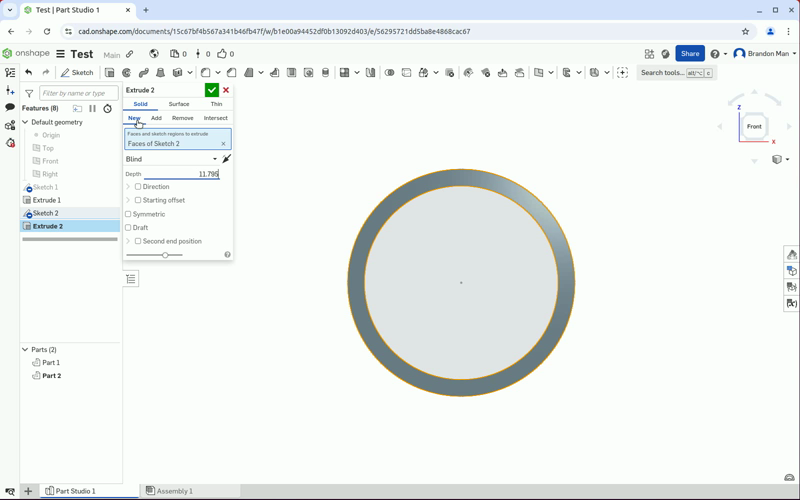
key(enter)
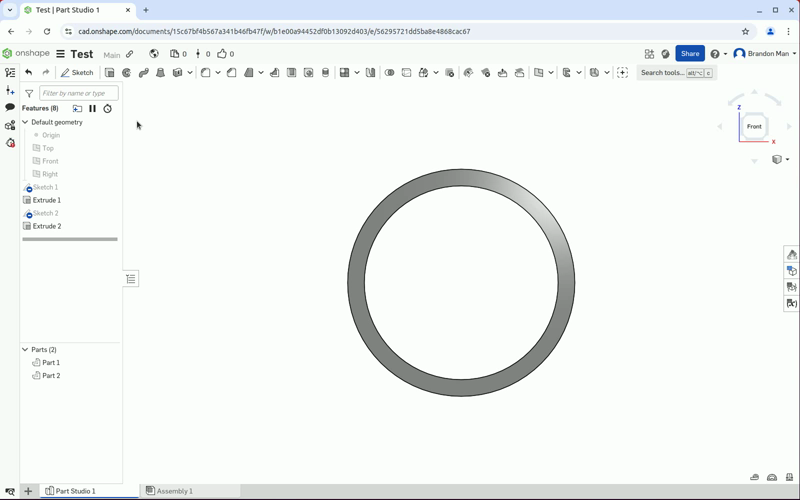
key(shift+h)
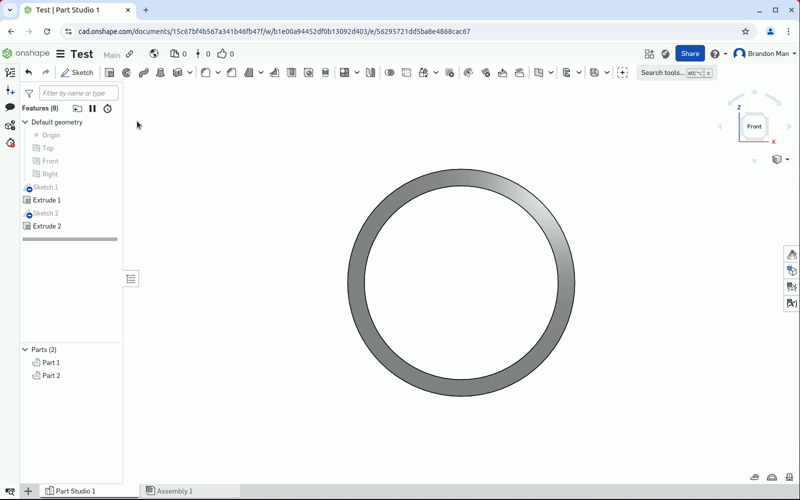
key(shift+h)
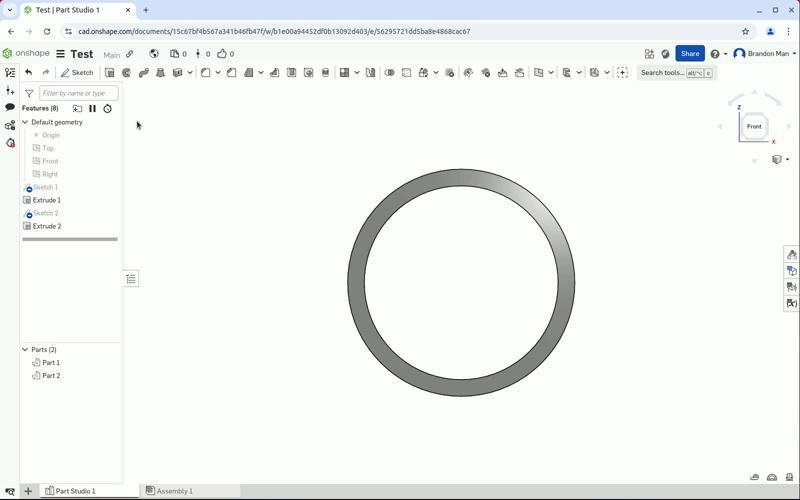
mouse_move(73, 189)
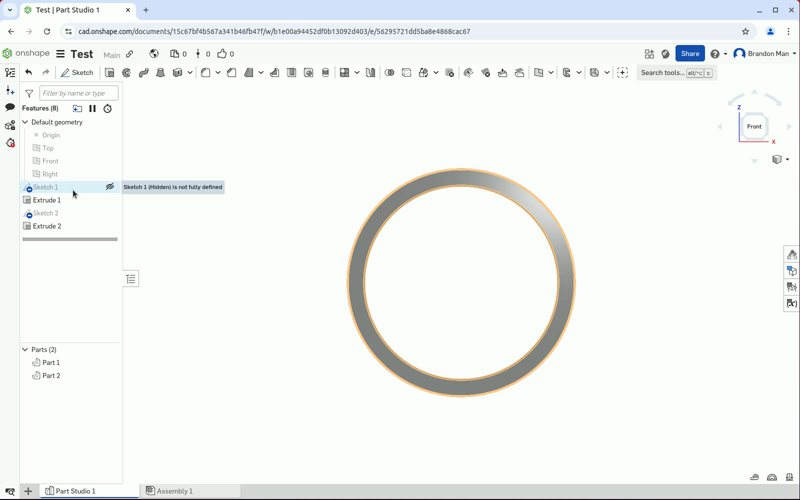
click(73, 189)
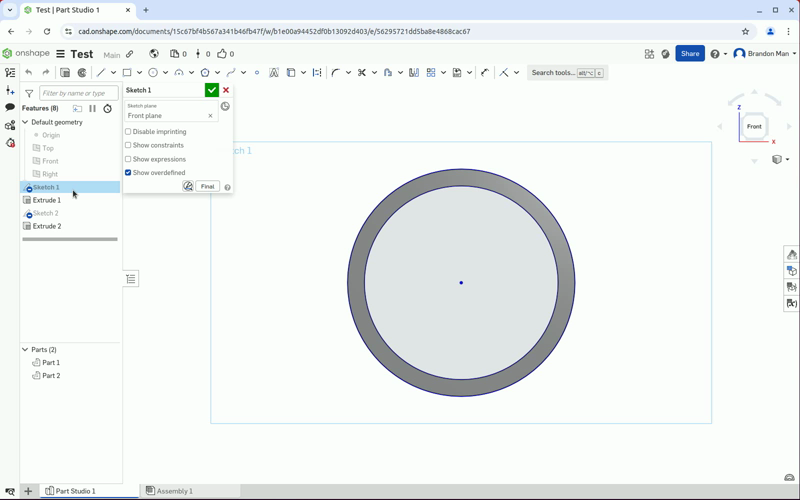
mouse_move(229, 92)
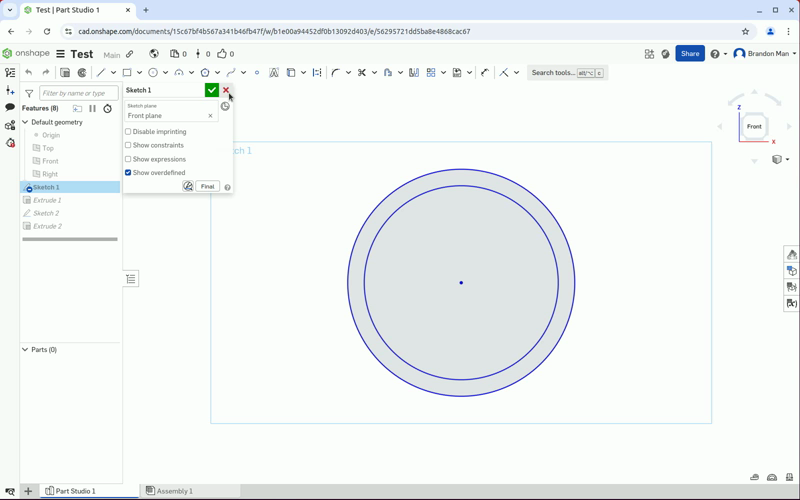
click(229, 92)
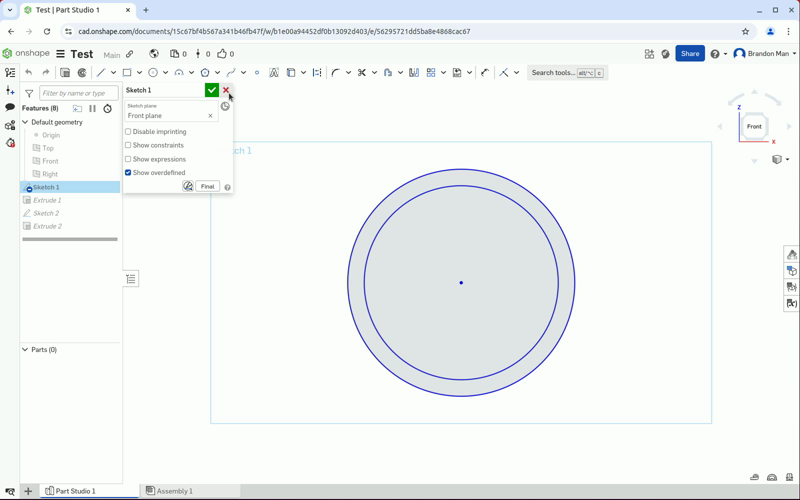
key(shift+s)
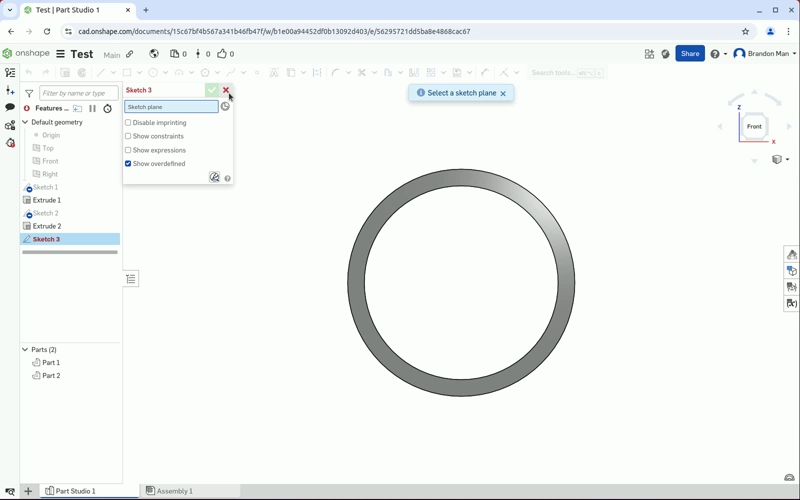
mouse_move(73, 163)
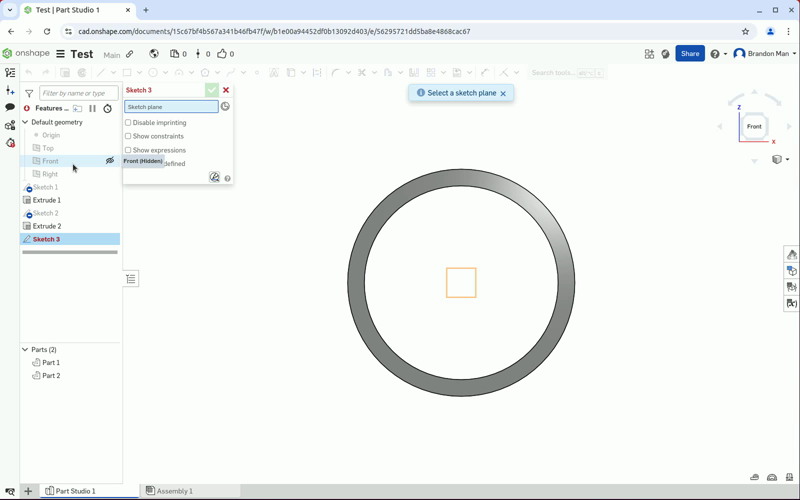
click(73, 163)
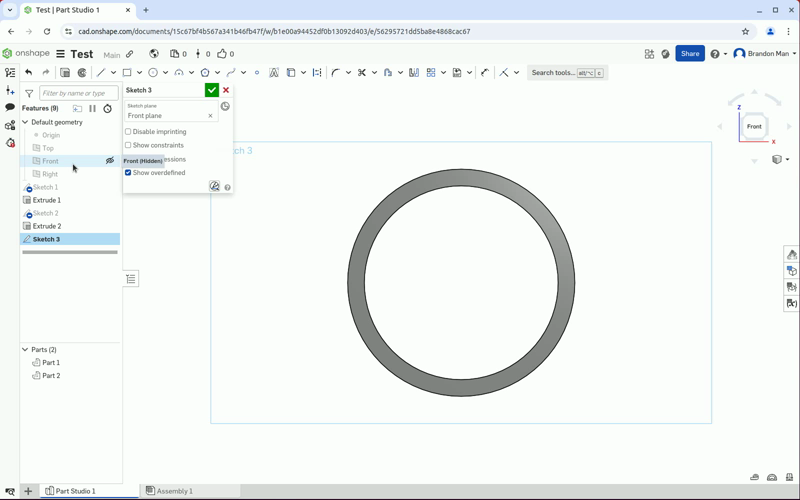
mouse_move(73, 352)
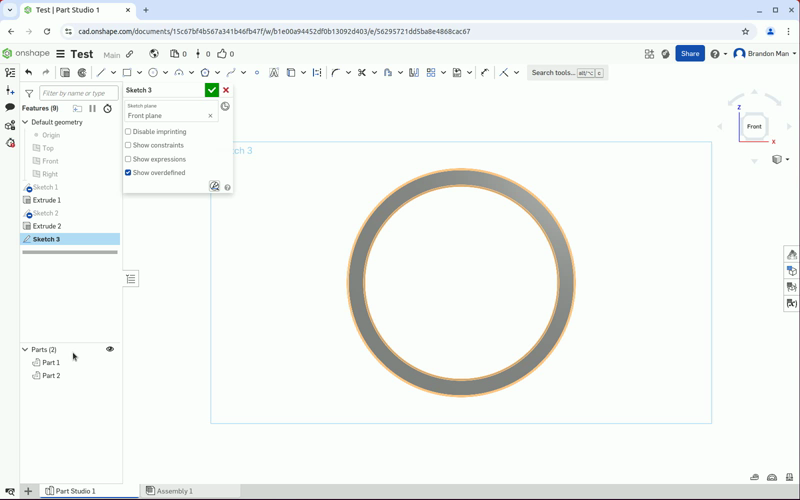
key(y)
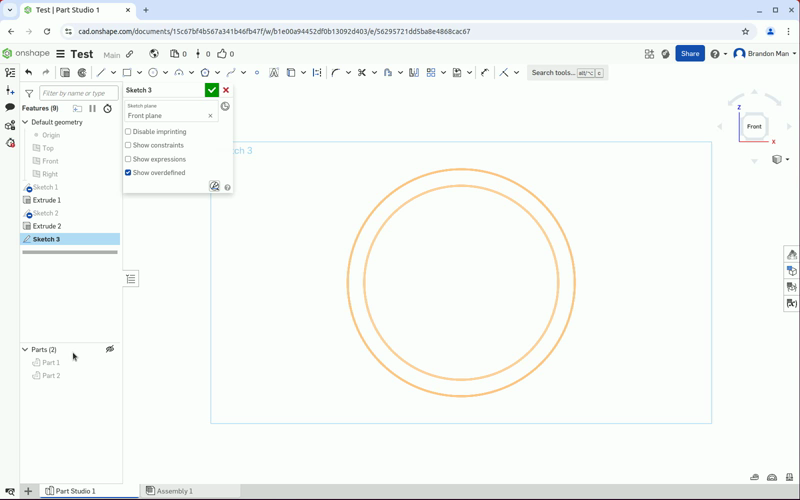
key(c)
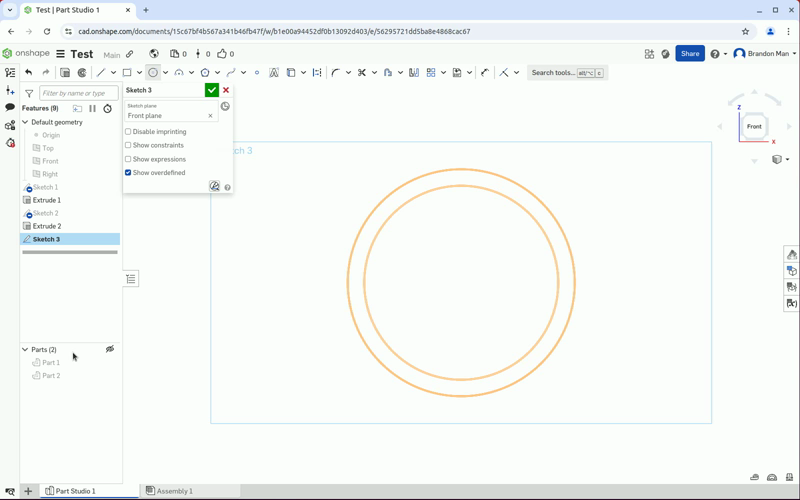
key_down(shift)
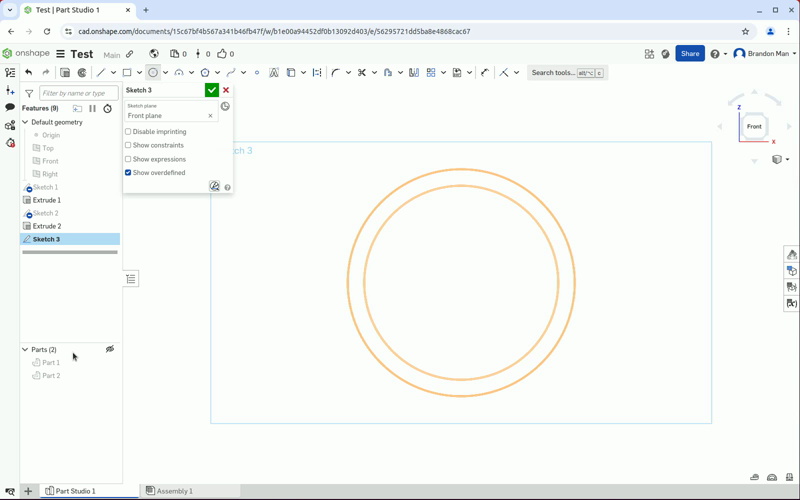
mouse_move(461, 282)
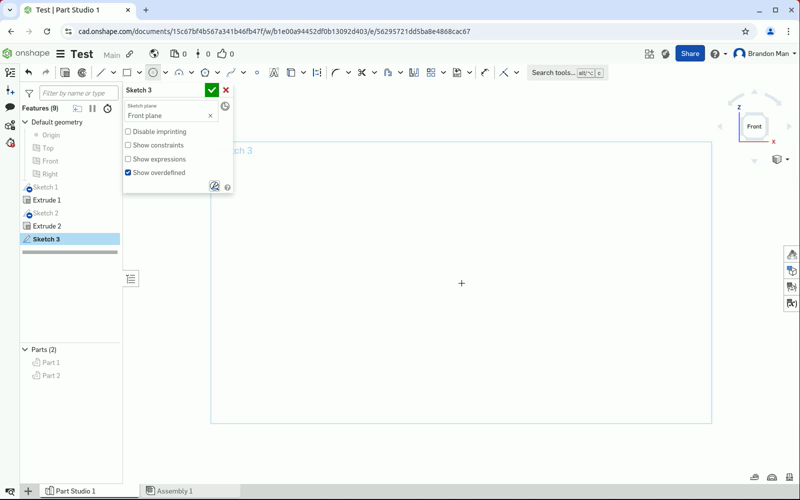
click(461, 282)
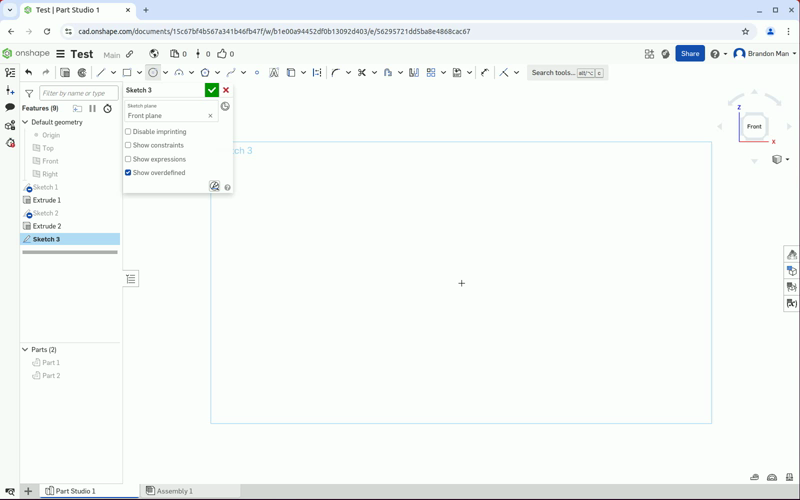
key_up(shift)
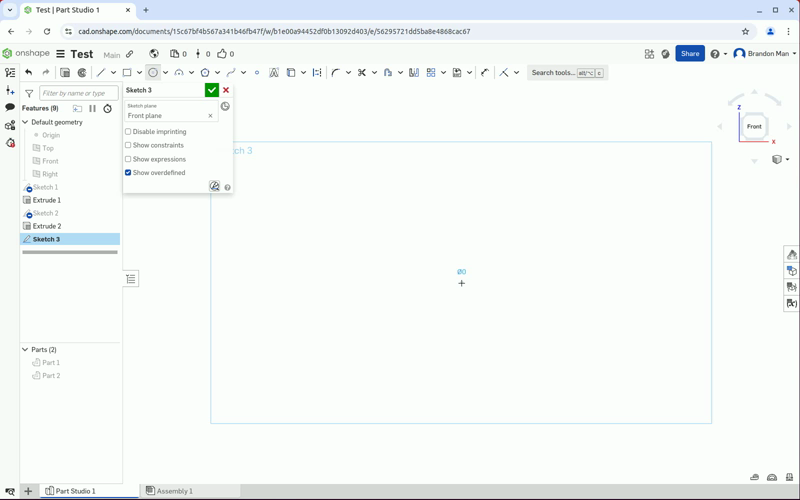
mouse_move(559, 282)
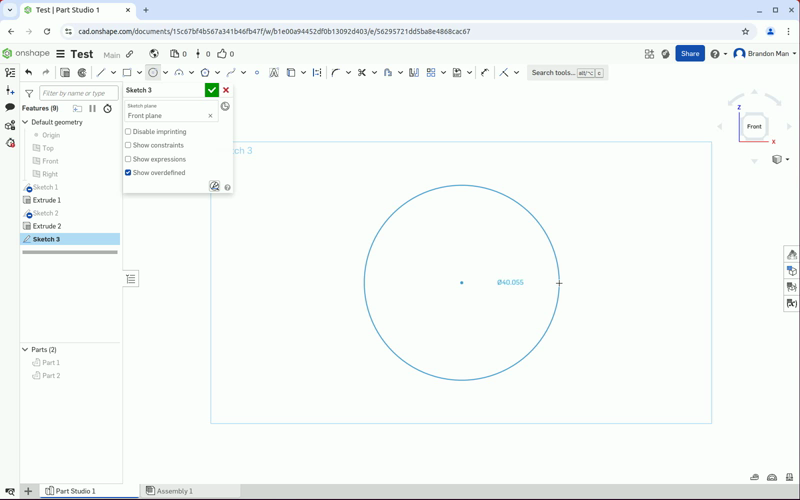
click(559, 282)
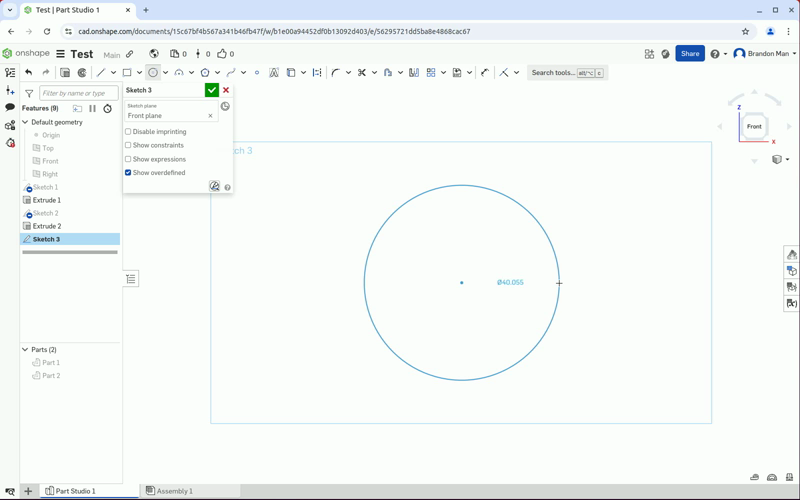
key(esc)
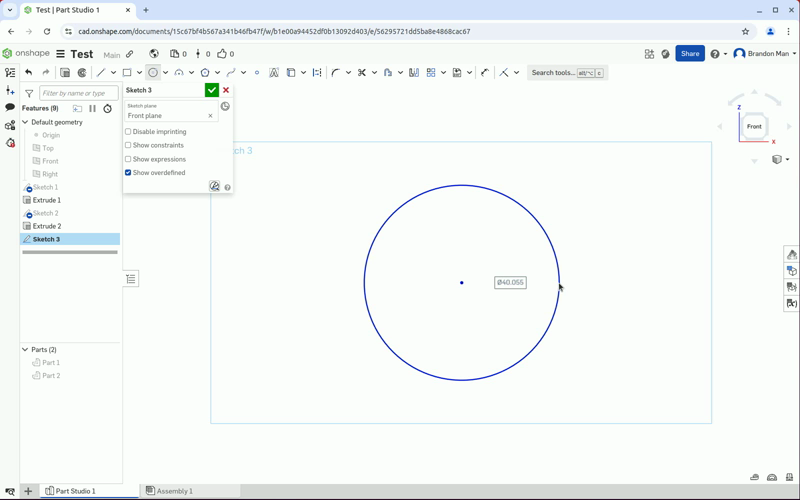
key(c)
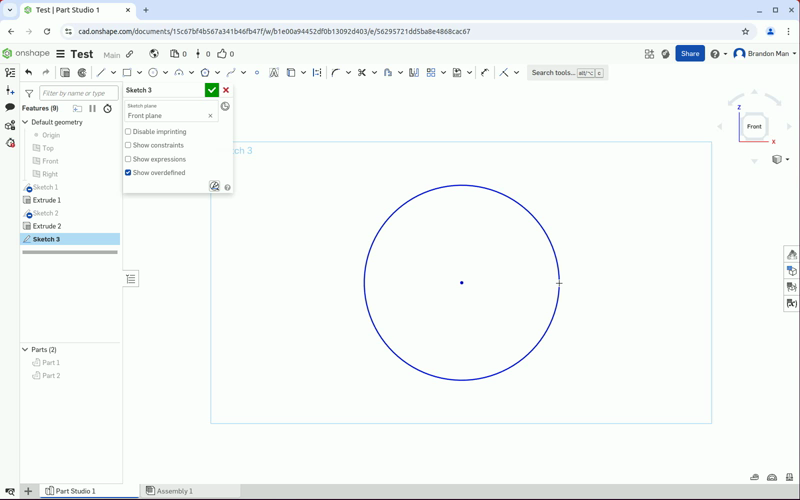
key_down(shift)
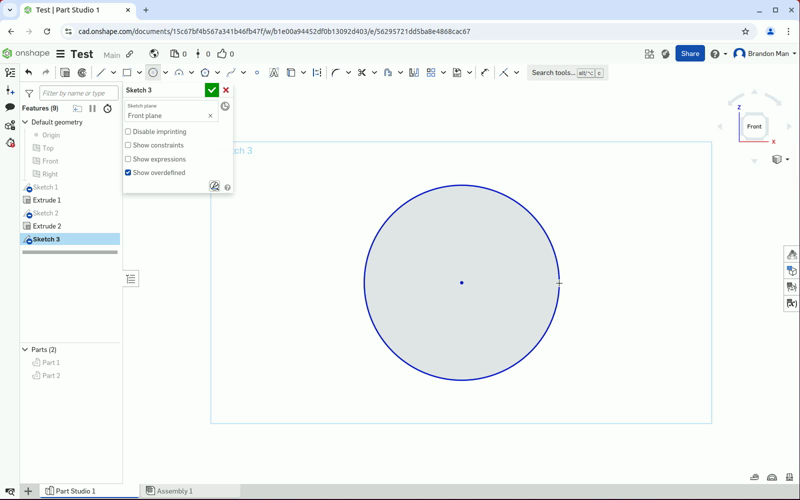
mouse_move(401, 282)
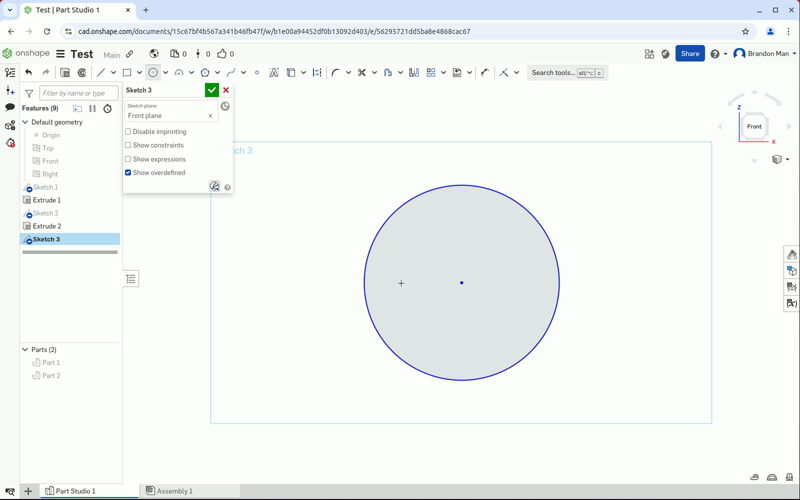
click(401, 282)
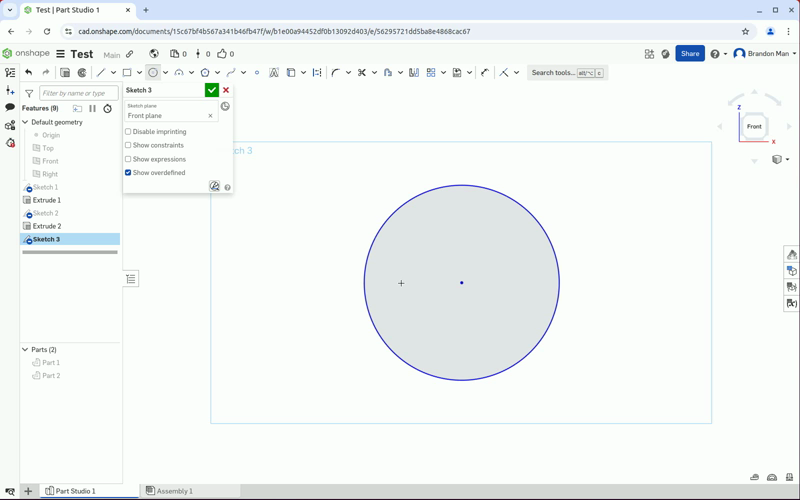
key_up(shift)
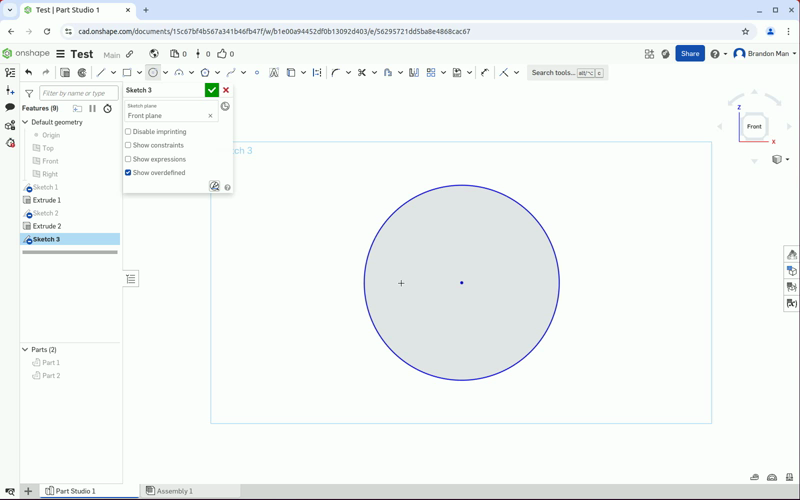
mouse_move(427, 282)
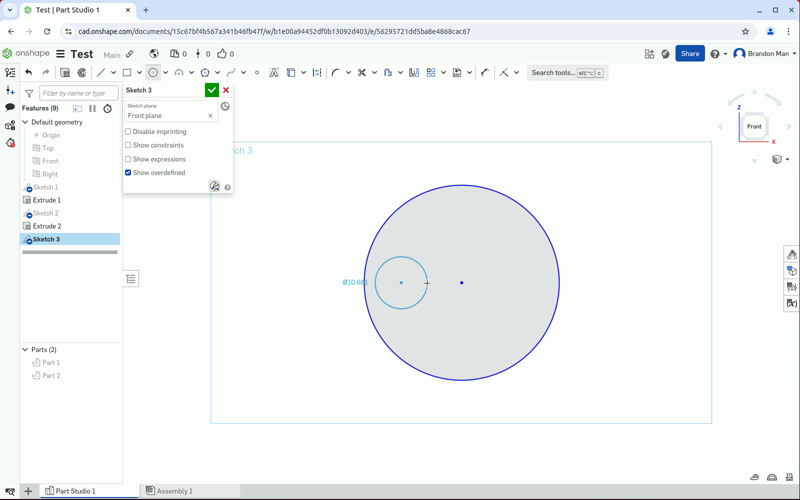
click(427, 282)
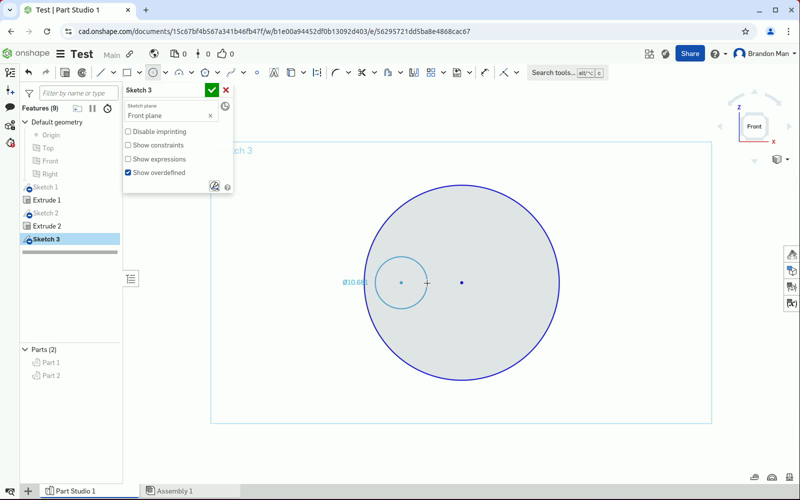
key(esc)
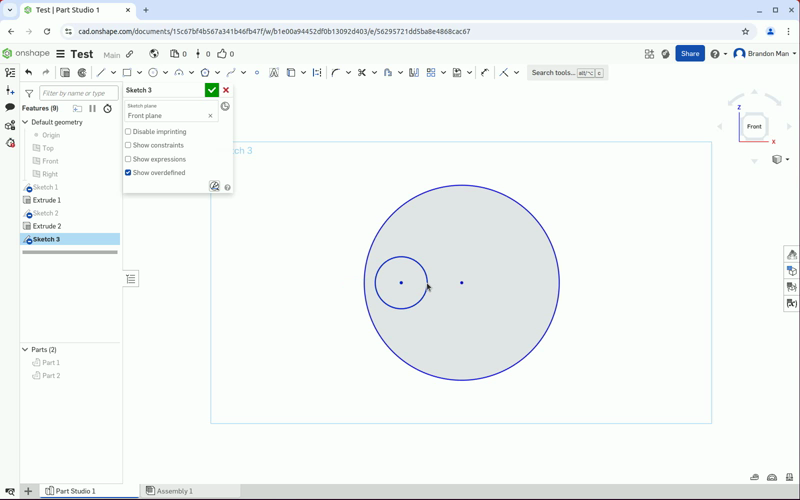
key(c)
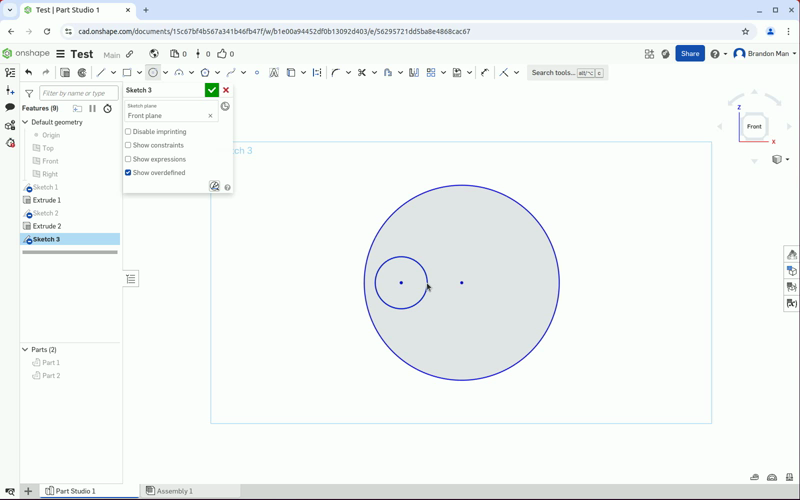
key_down(shift)
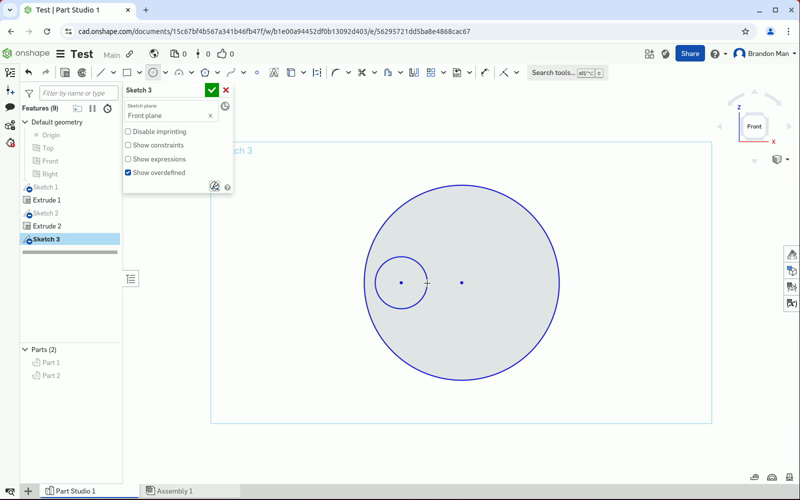
mouse_move(461, 282)
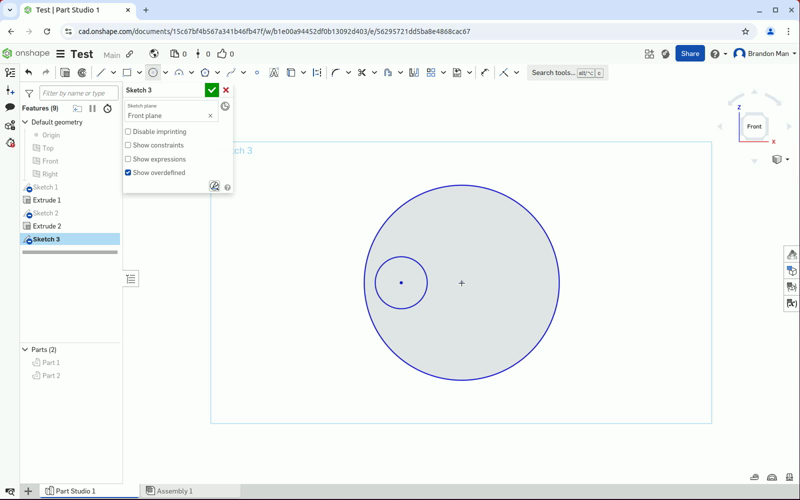
click(461, 282)
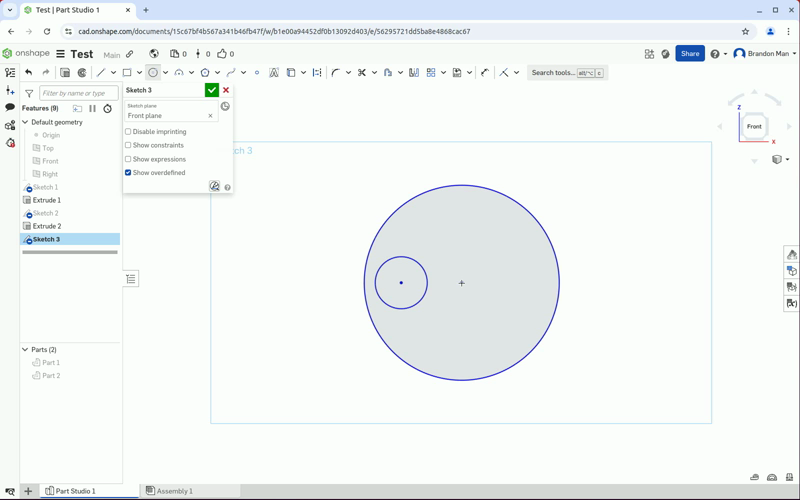
key_up(shift)
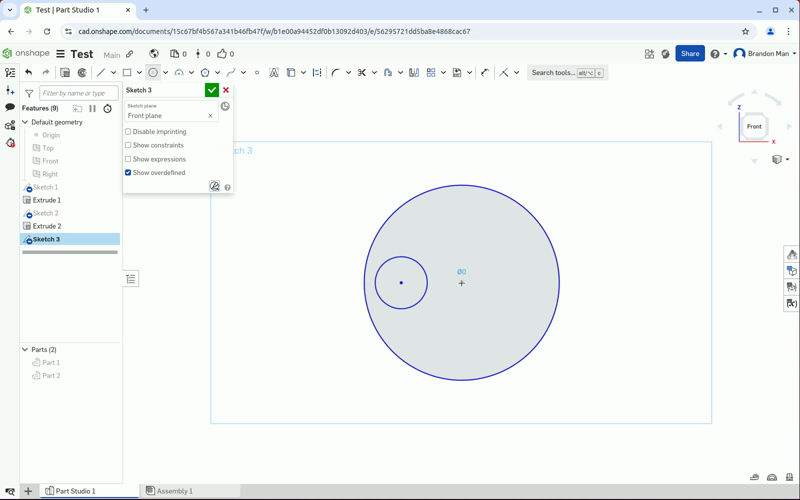
mouse_move(494, 282)
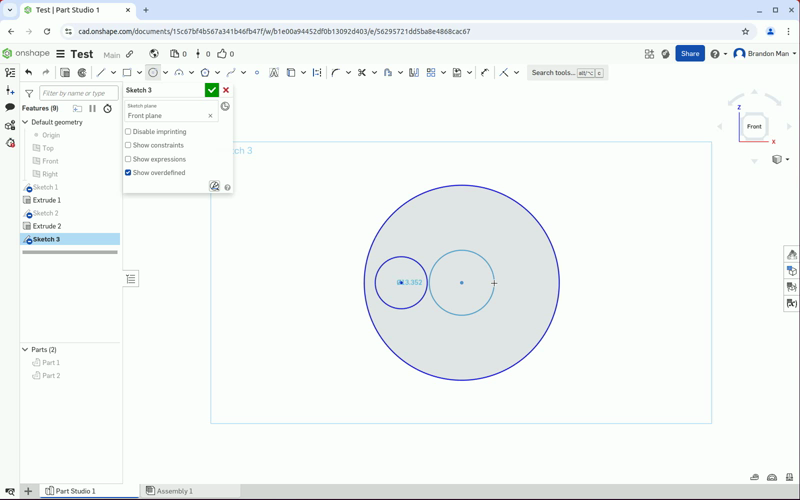
click(494, 282)
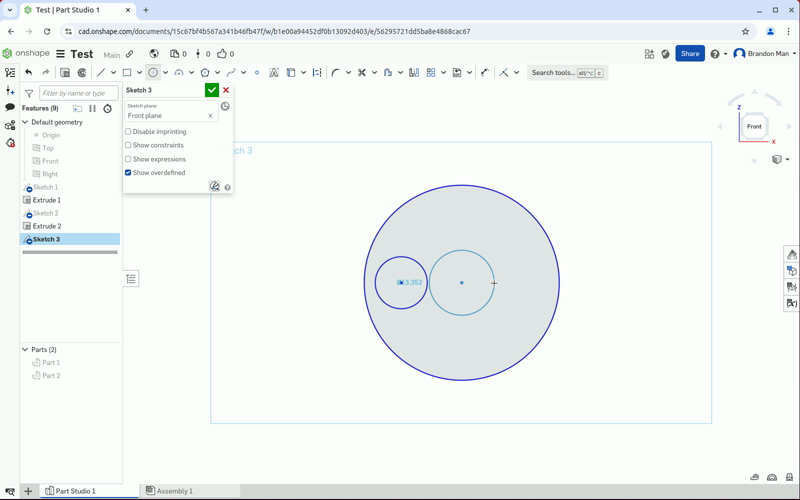
key(esc)
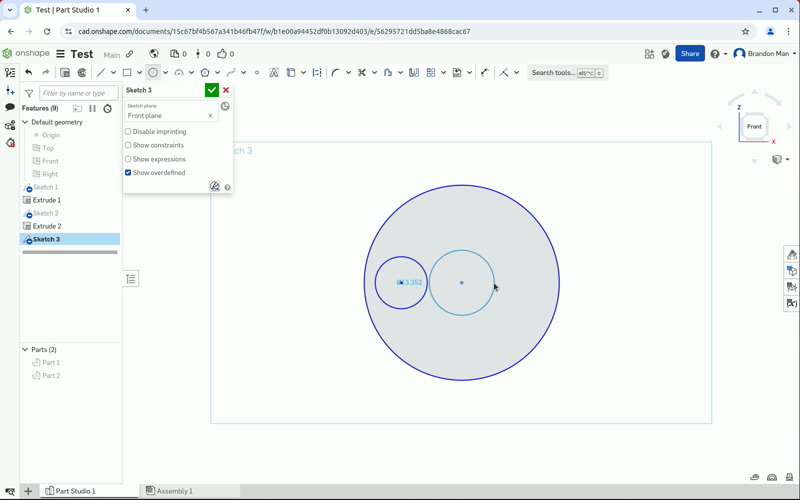
key(c)
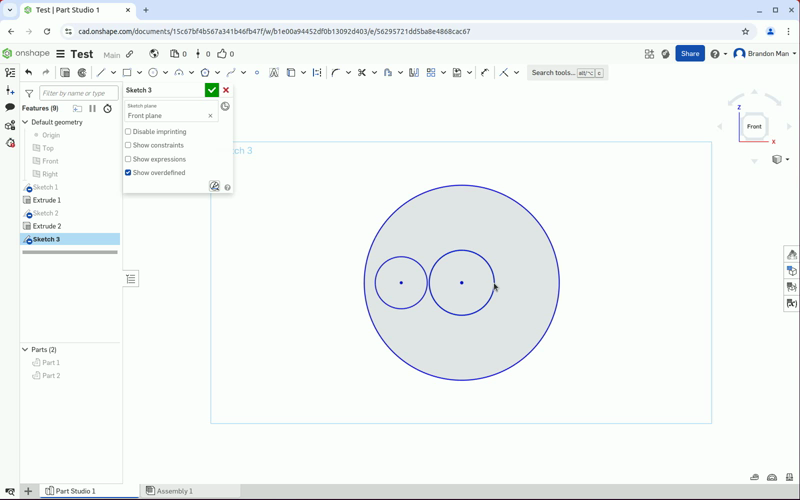
key_down(shift)
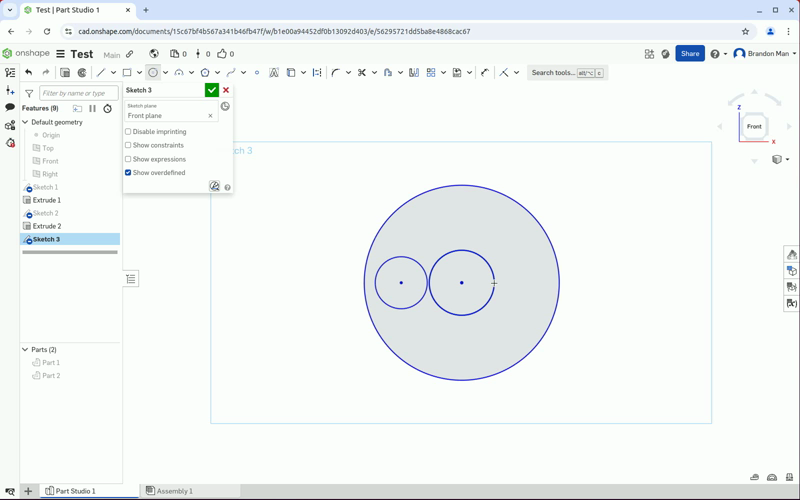
mouse_move(461, 341)
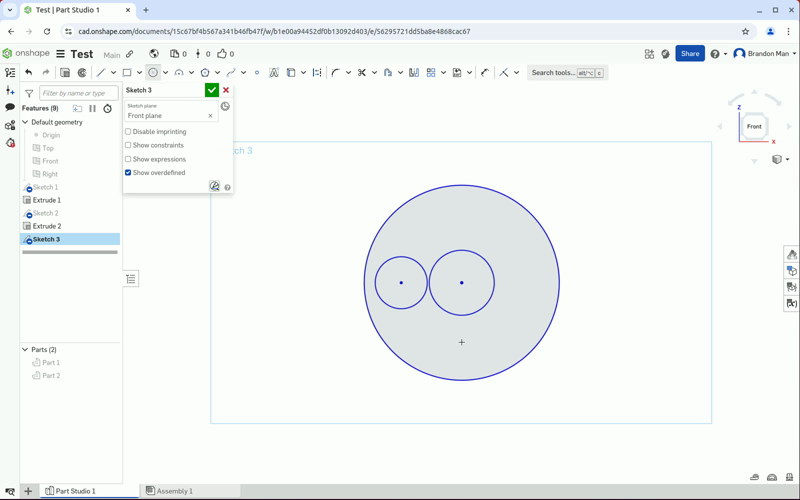
click(461, 341)
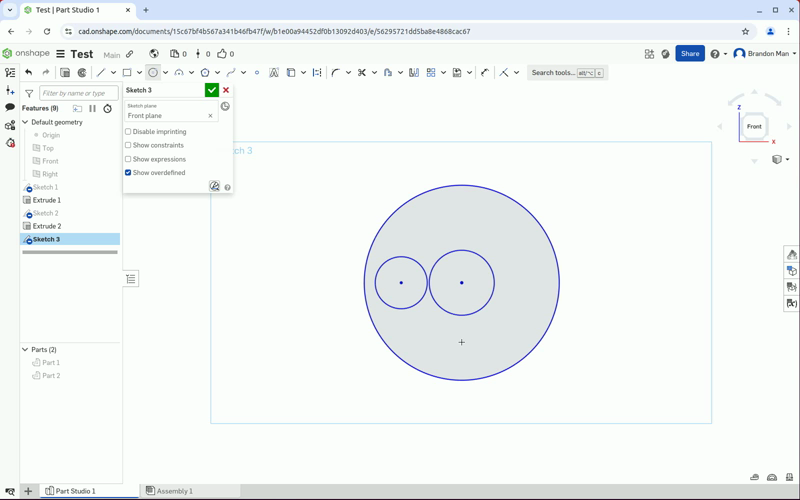
key_up(shift)
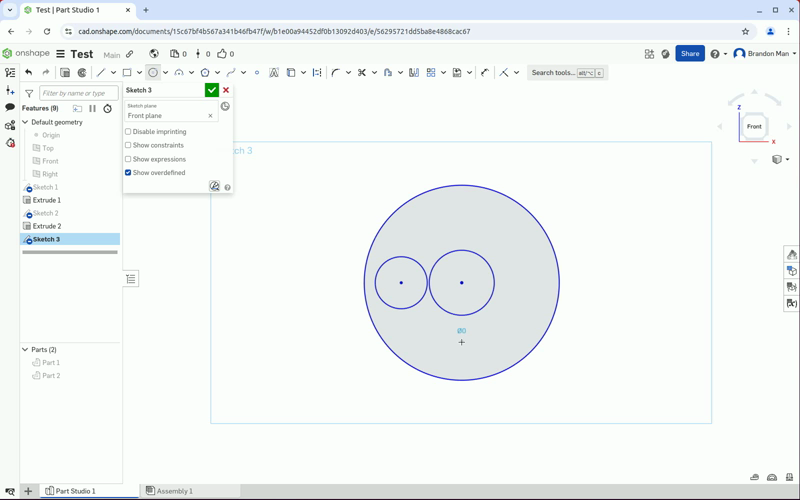
mouse_move(488, 341)
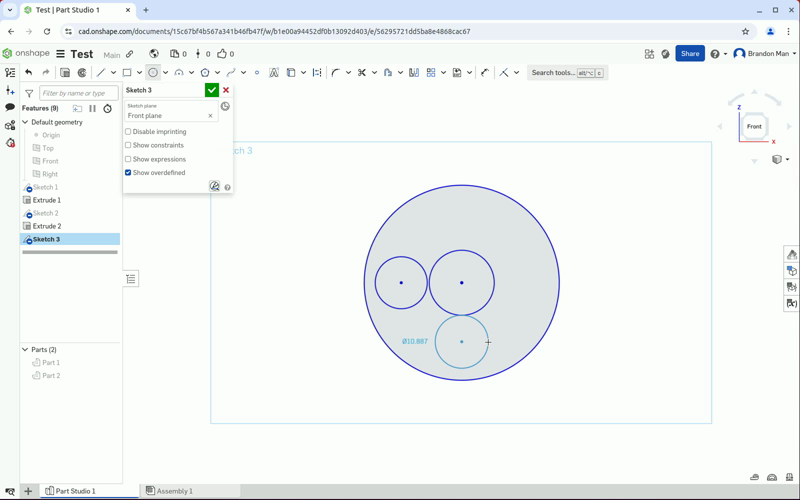
click(488, 341)
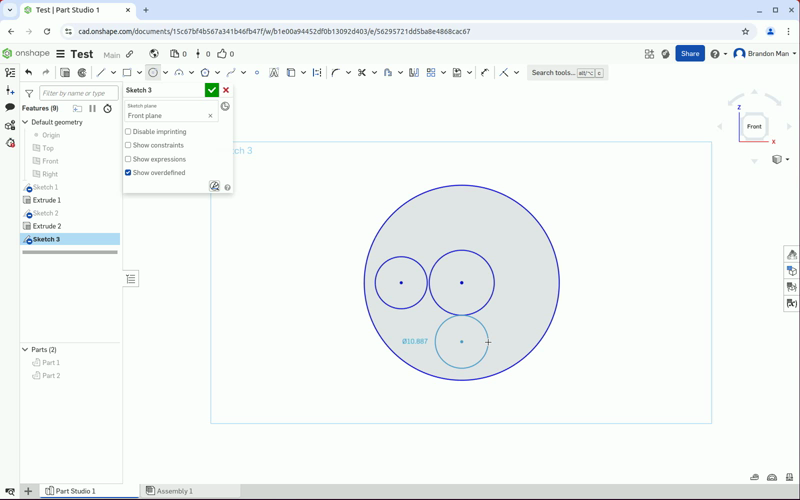
key(esc)
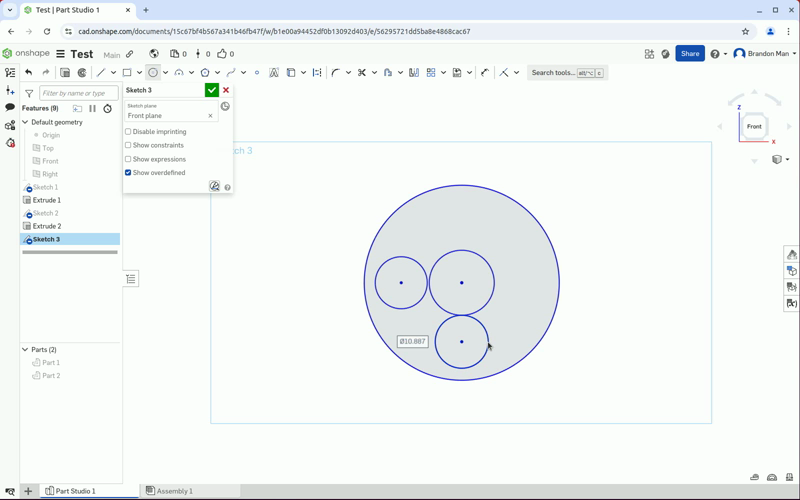
key(c)
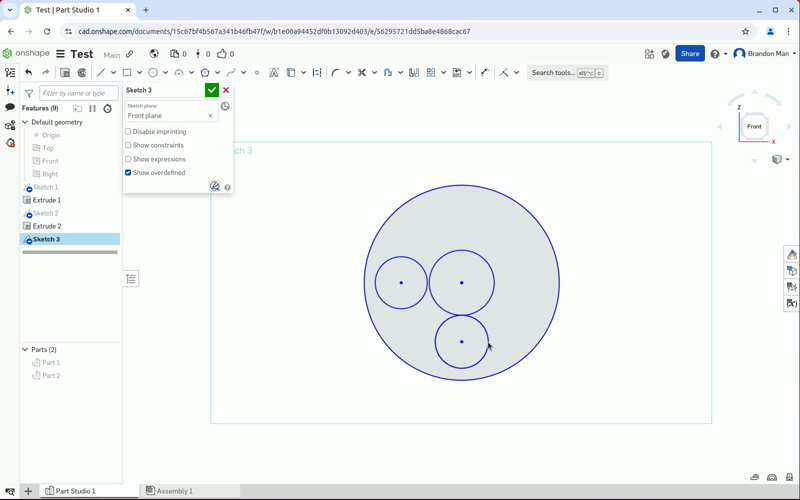
key_down(shift)
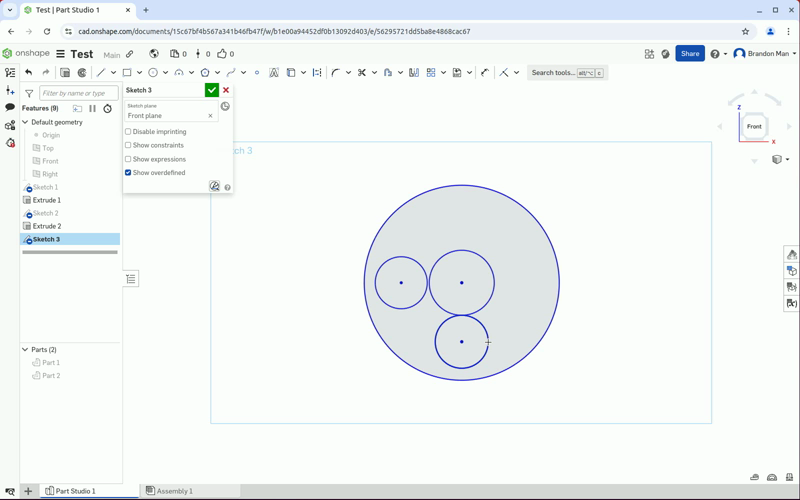
mouse_move(461, 224)
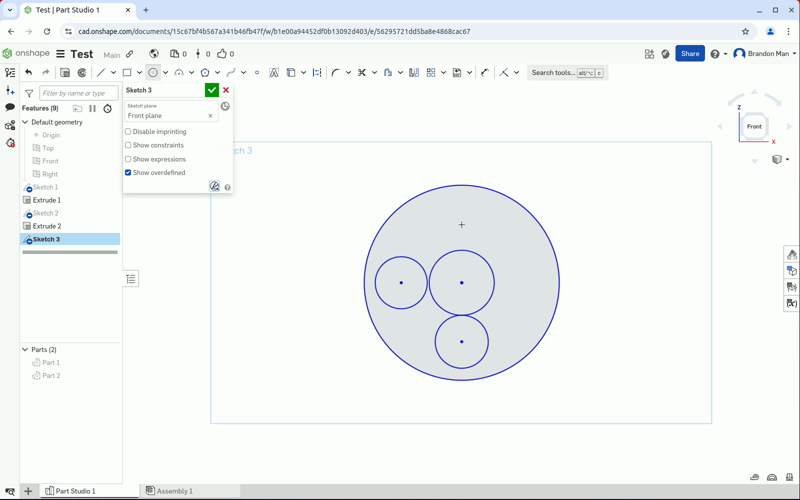
click(461, 224)
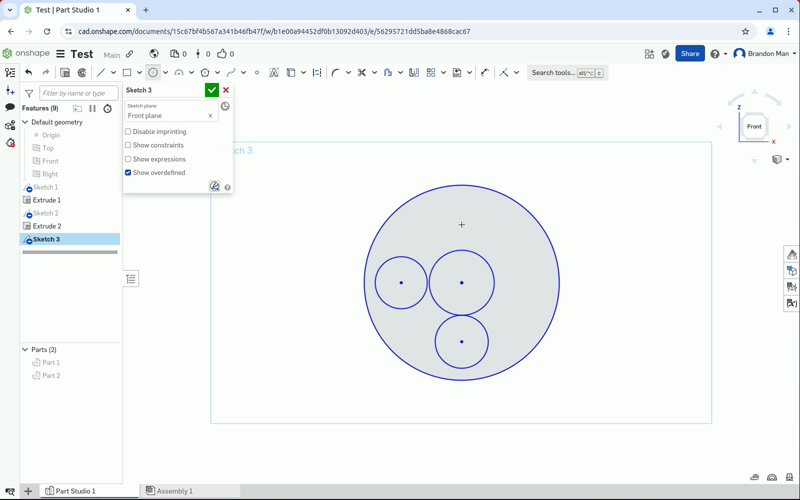
key_up(shift)
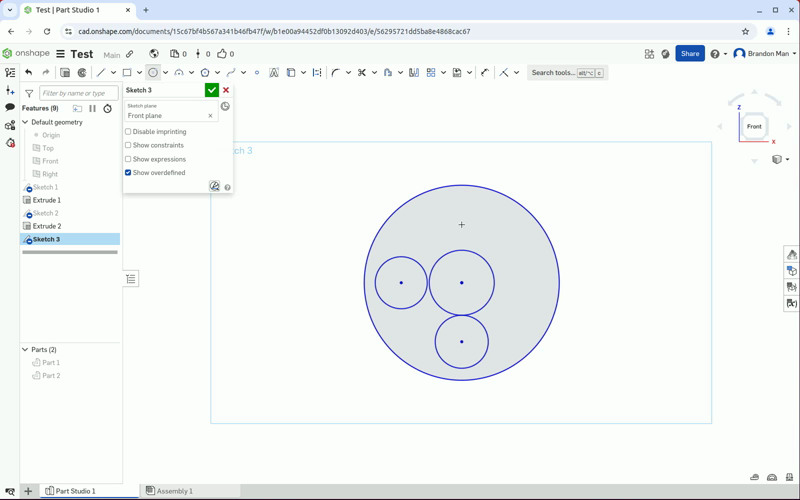
mouse_move(488, 224)
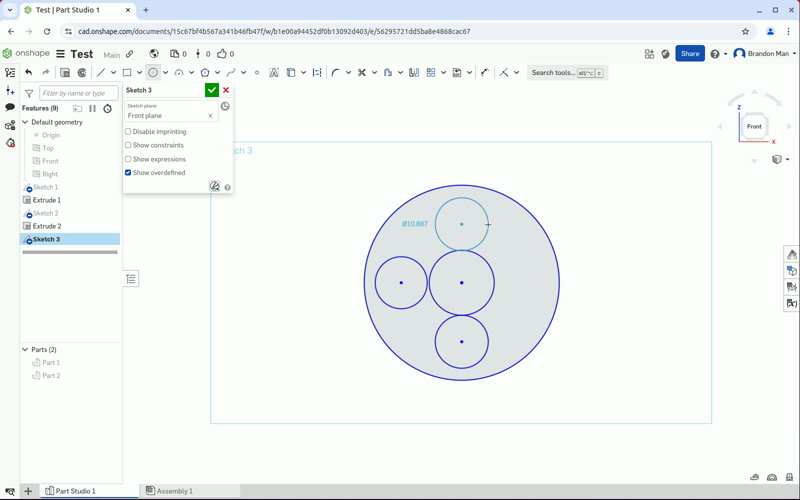
click(488, 224)
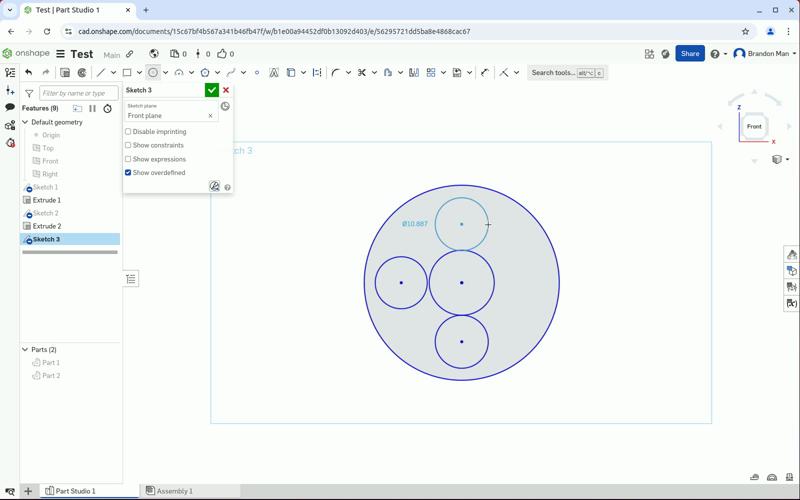
key(esc)
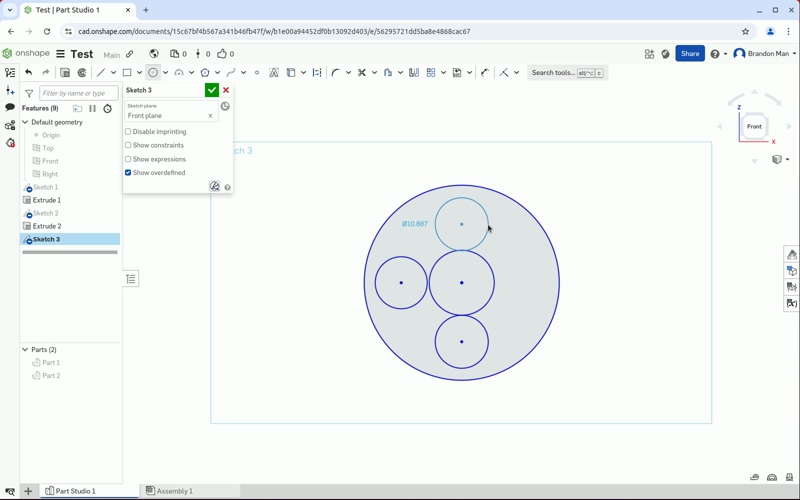
key(c)
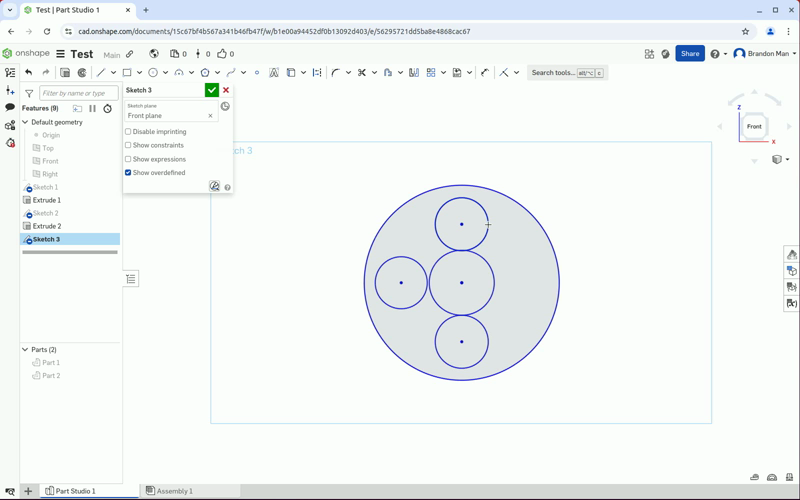
key_down(shift)
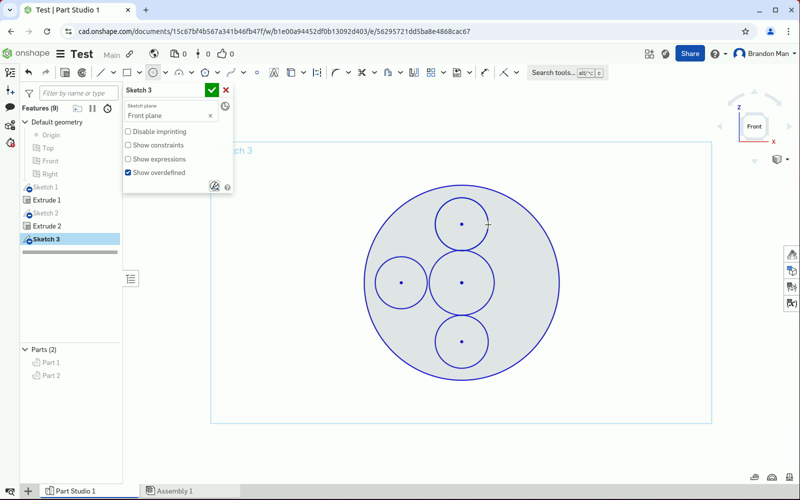
mouse_move(520, 282)
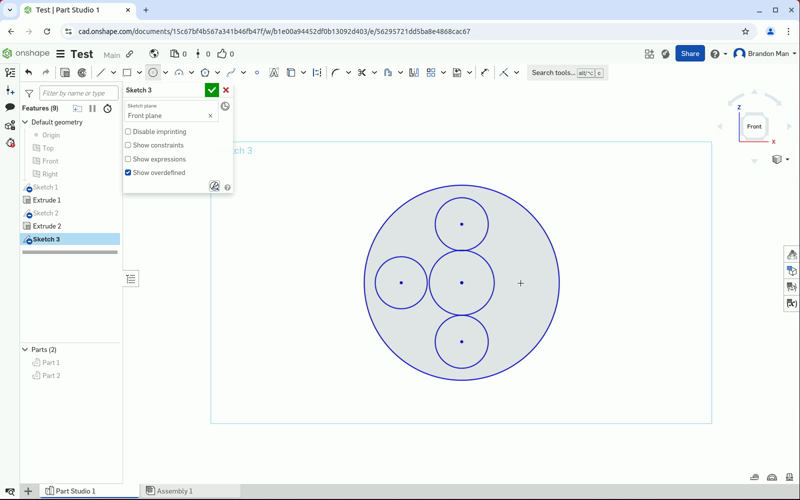
click(520, 282)
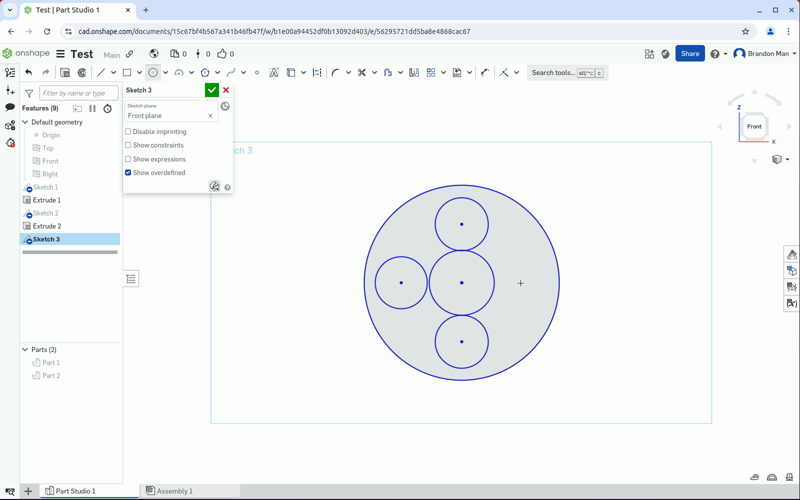
key_up(shift)
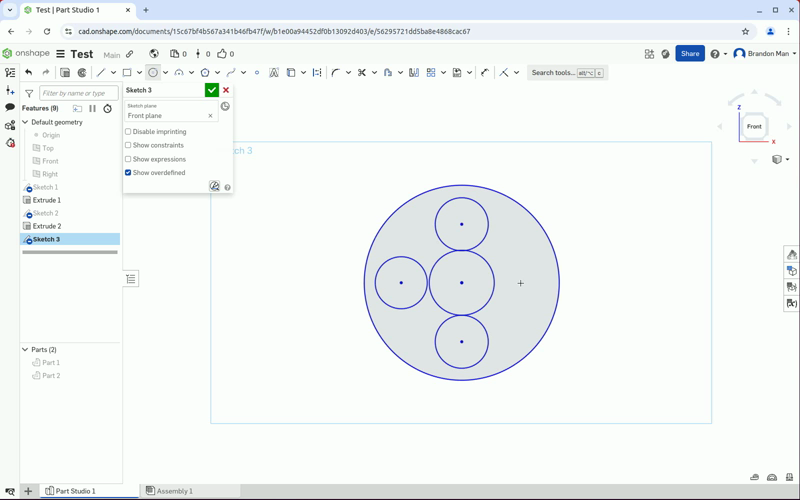
mouse_move(547, 282)
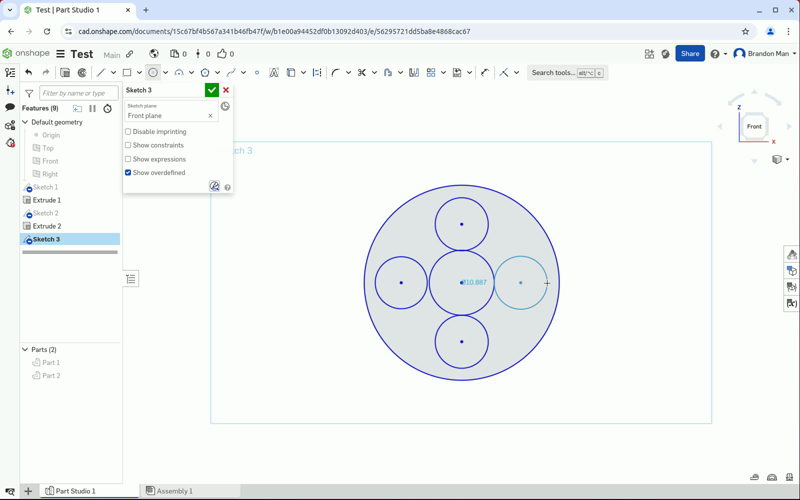
click(547, 282)
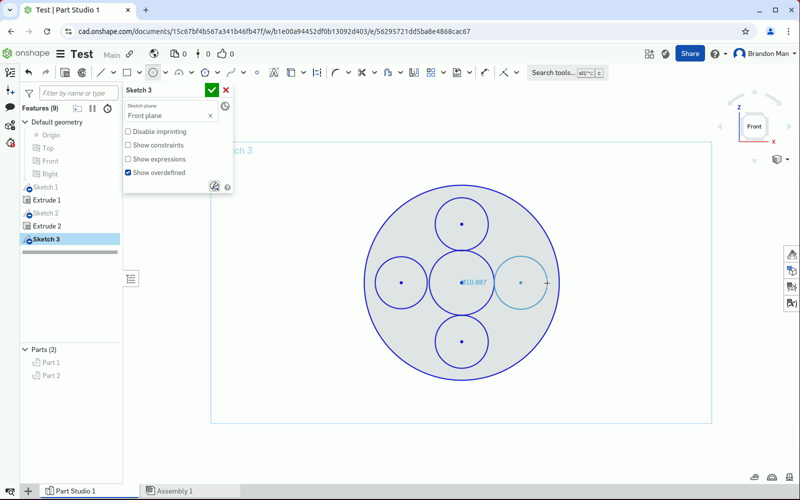
key(esc)
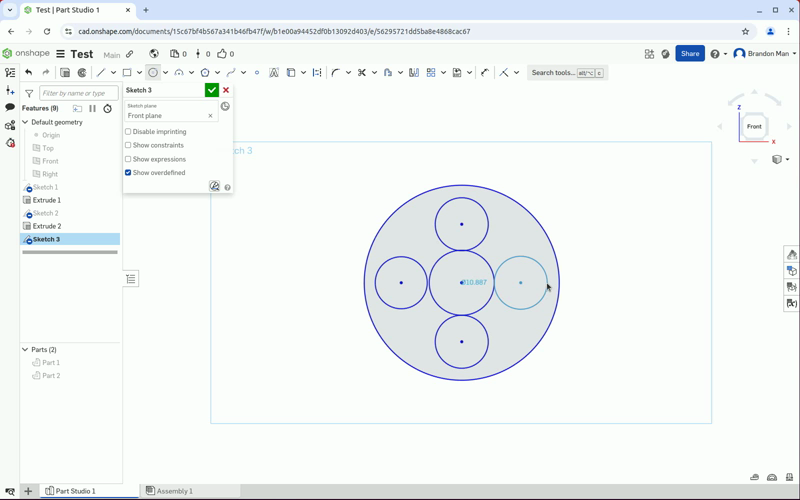
mouse_move(515, 323)
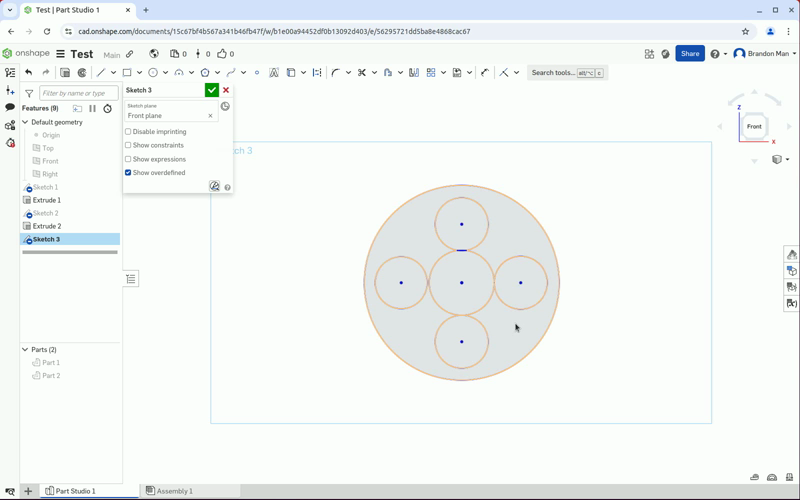
click(515, 323)
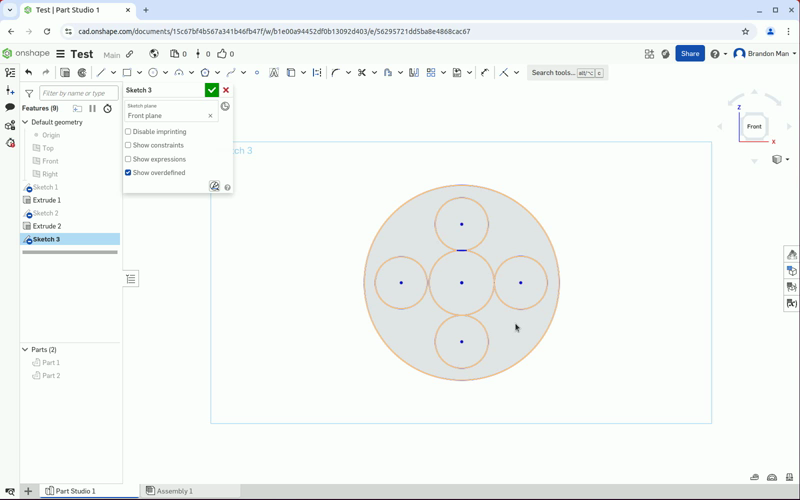
mouse_move(73, 352)
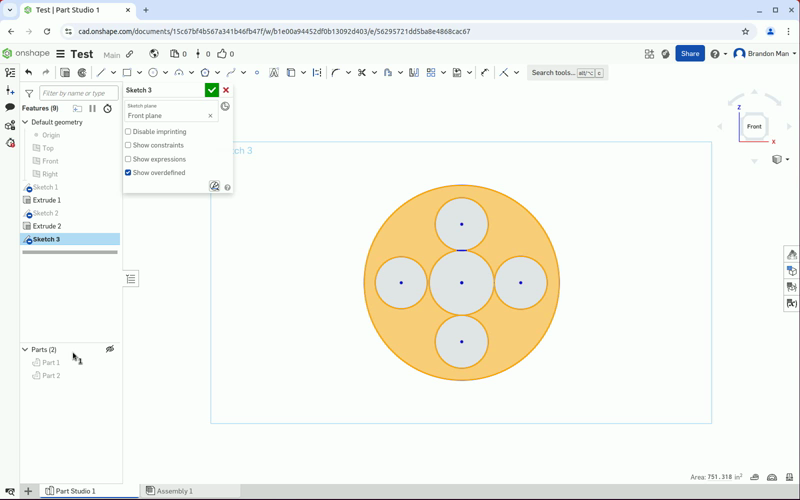
key(shift+y)
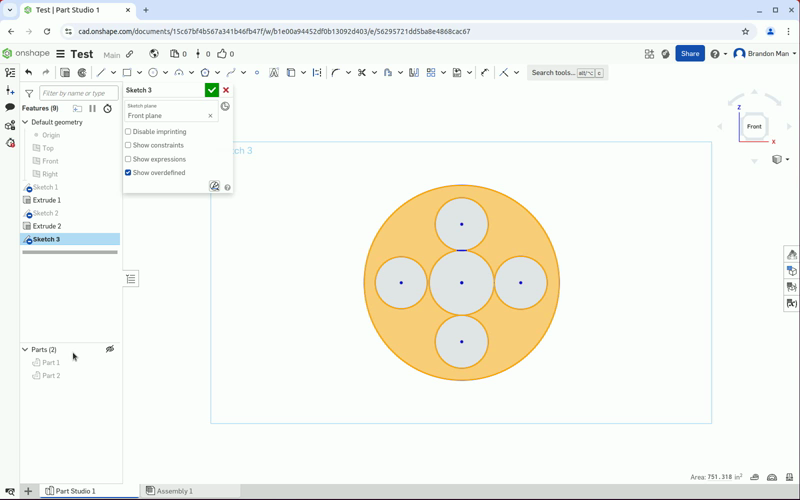
key(shift+e)
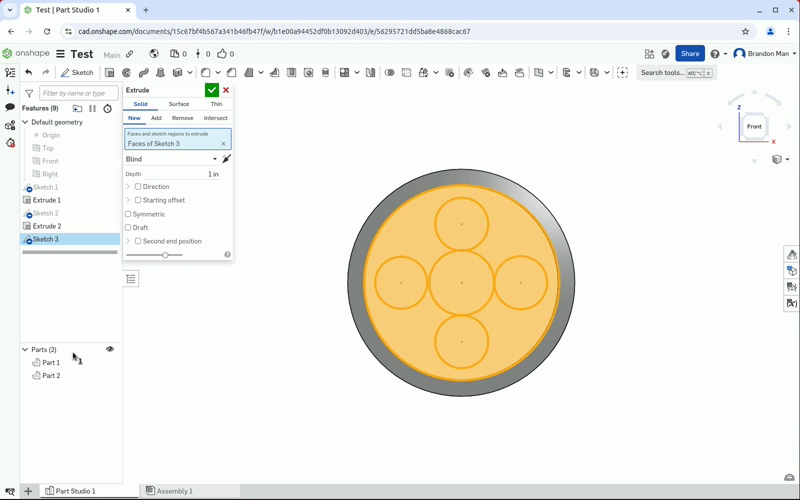
mouse_move(143, 106)
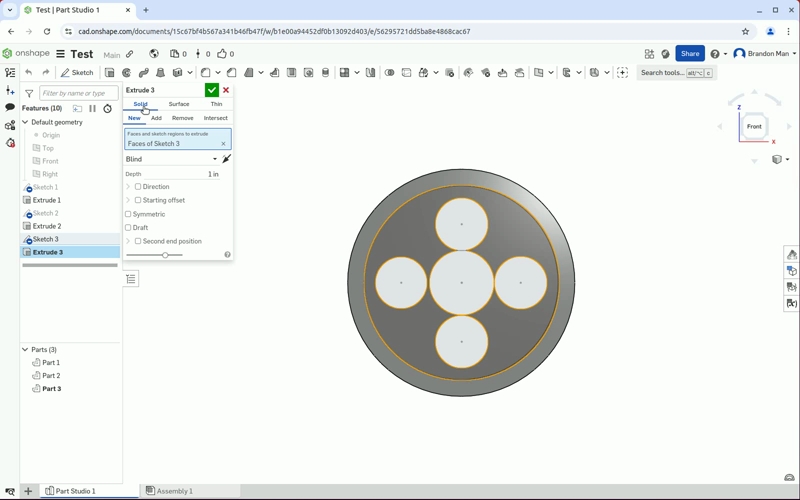
click(143, 106)
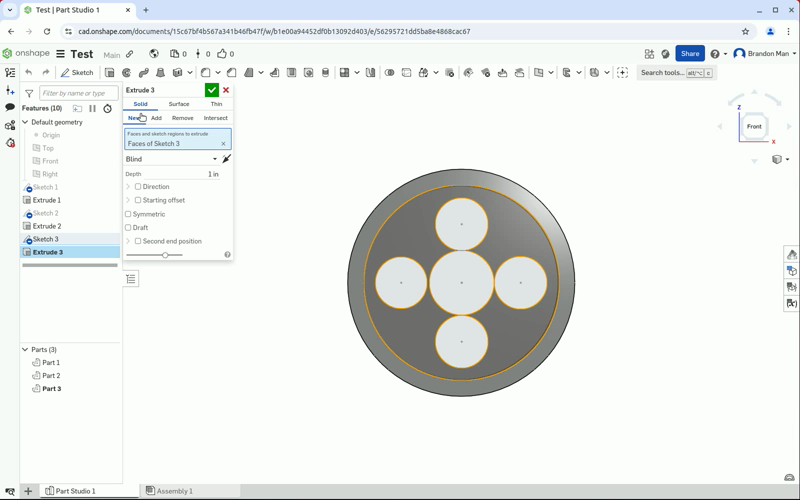
mouse_move(137, 120)
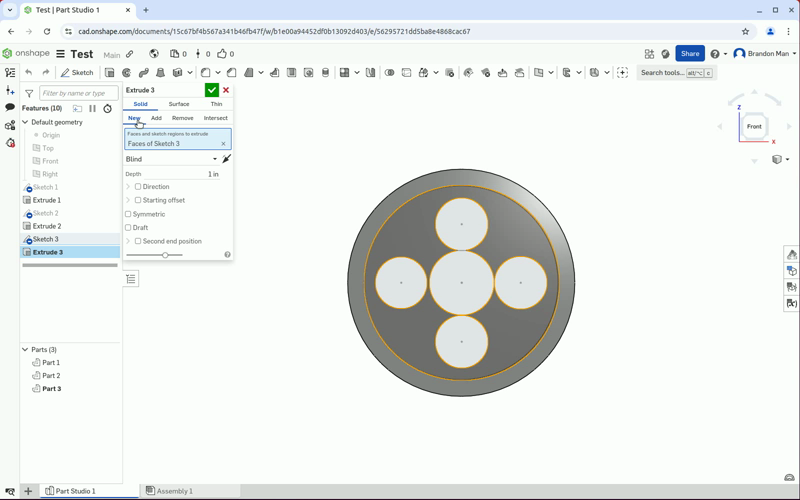
click(137, 120)
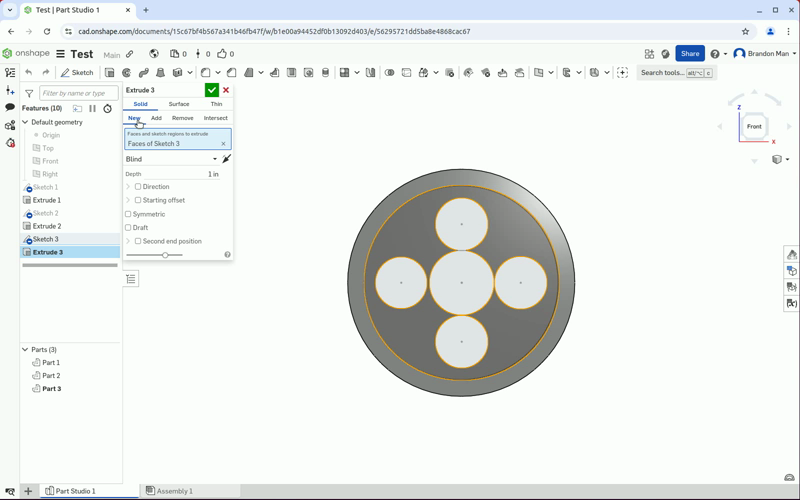
key(tab, 4)
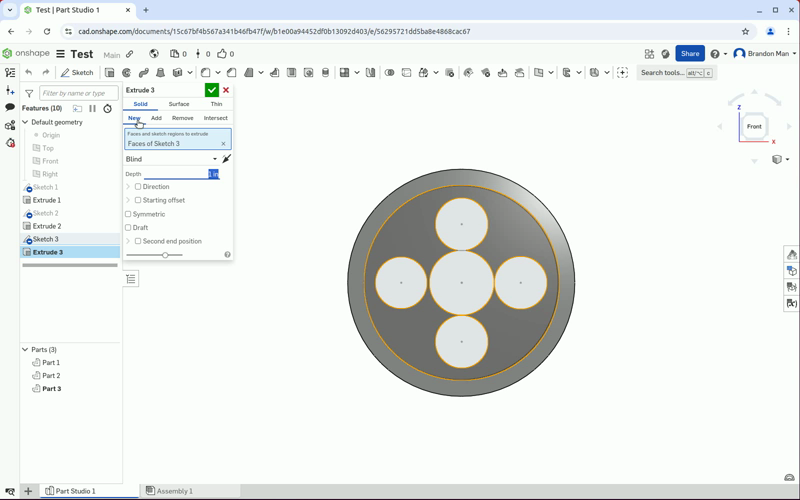
text(5.055)
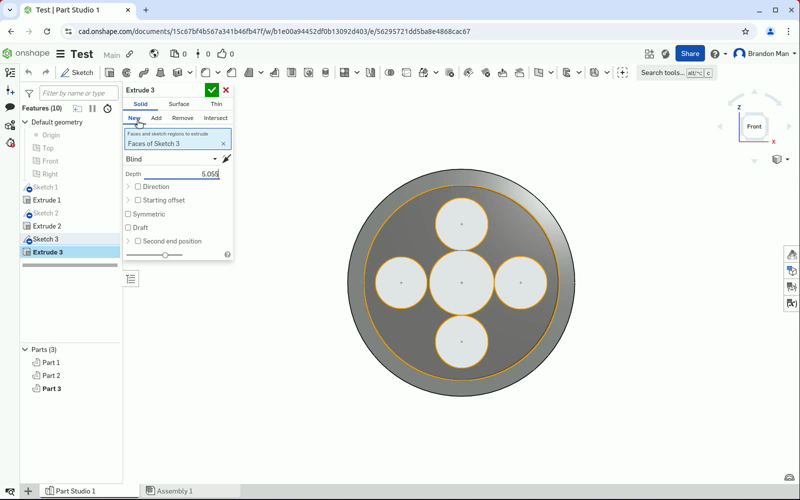
key(enter)
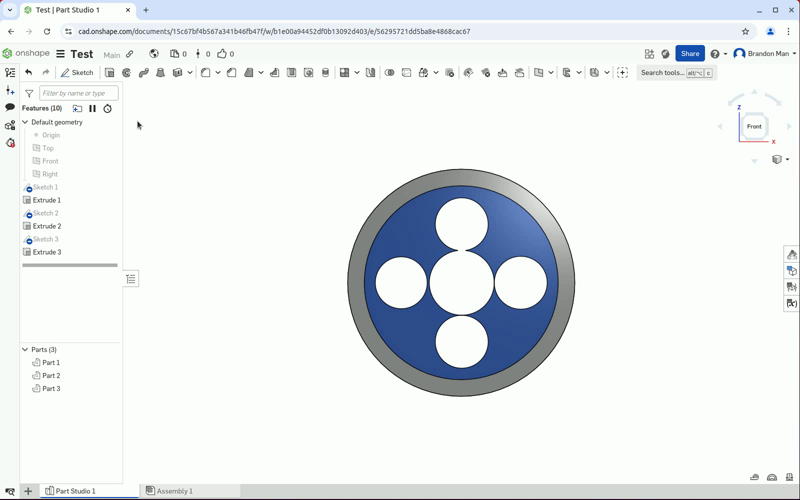
key(shift+h)
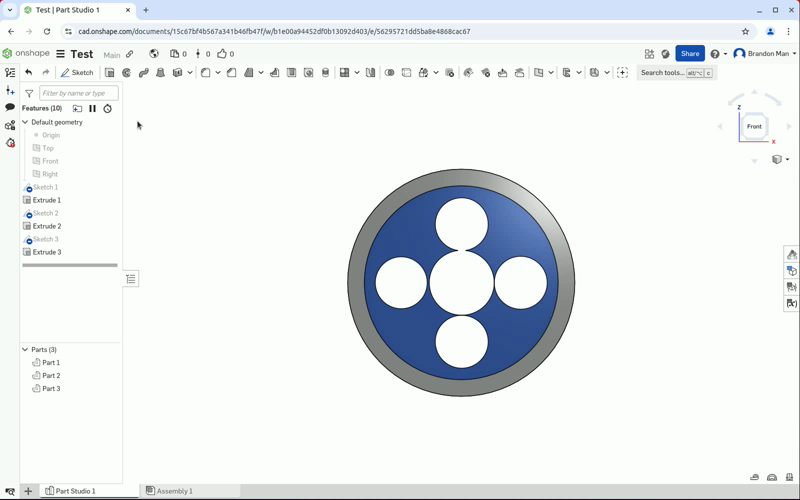
key(shift+h)
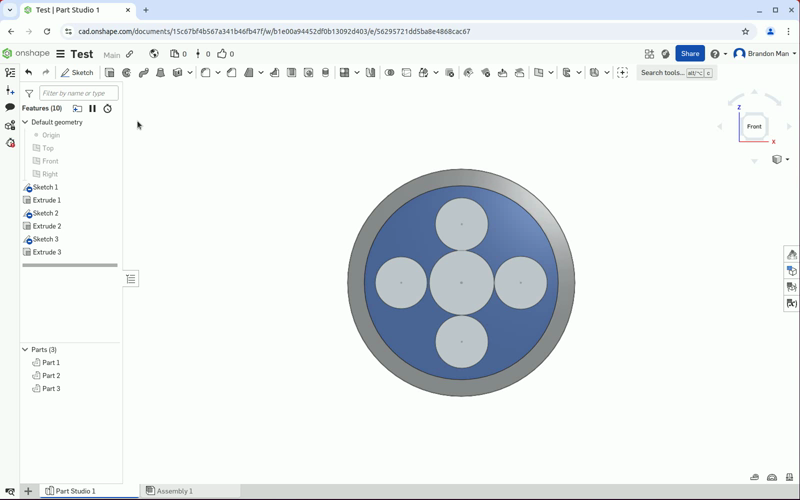
key(shift+7)
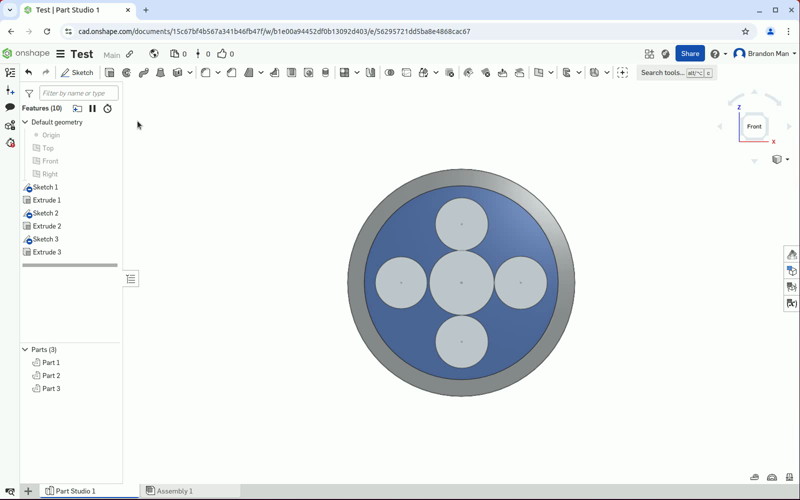
key(left, 2)
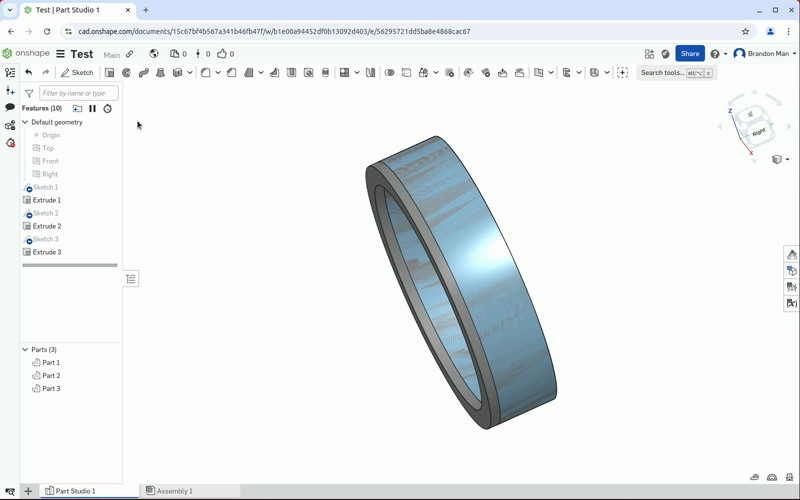
key(down, 2)
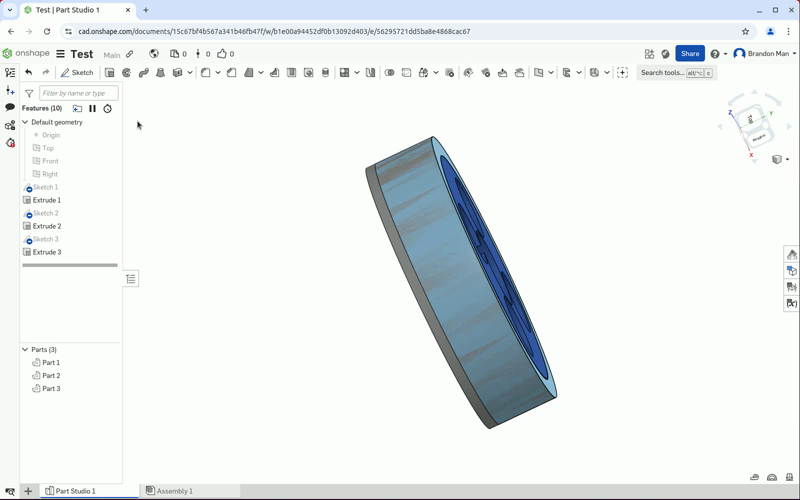
key(up, 2)
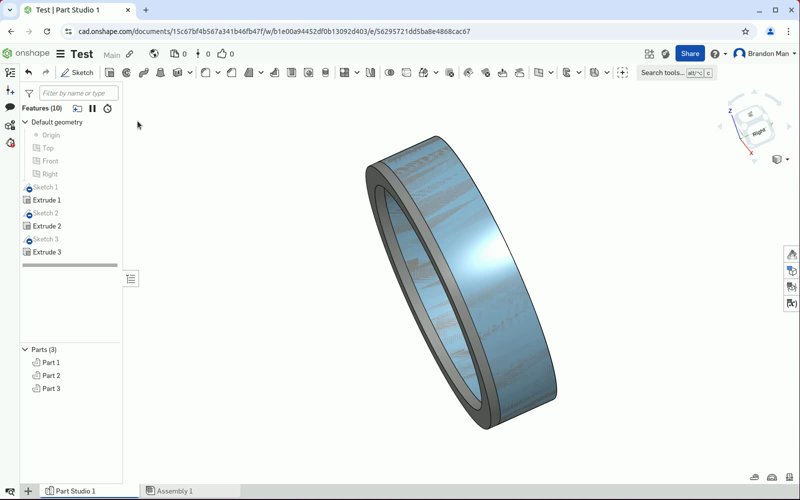
key(right, 2)
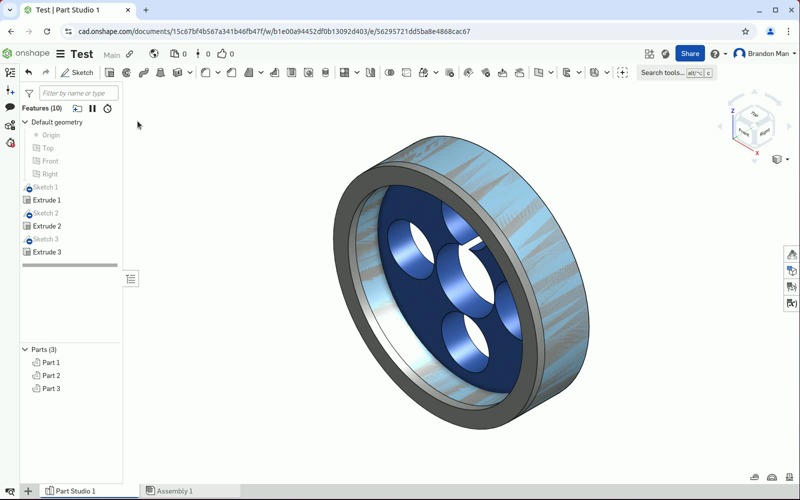
mouse_move(73, 189)
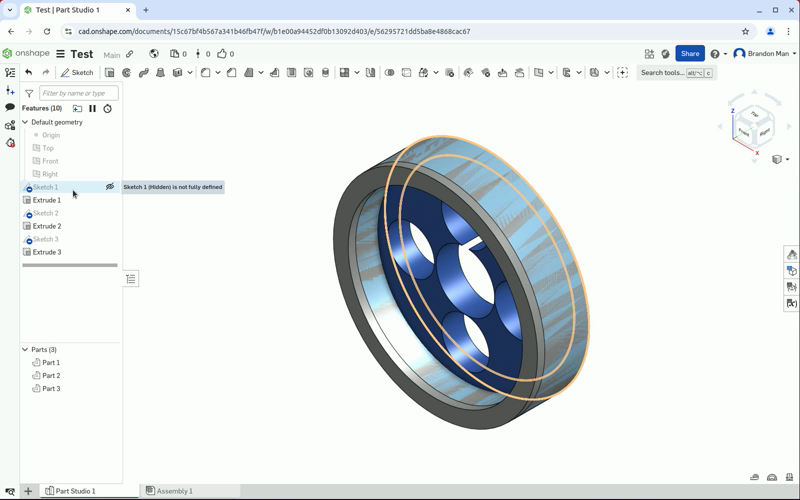
click(73, 189)